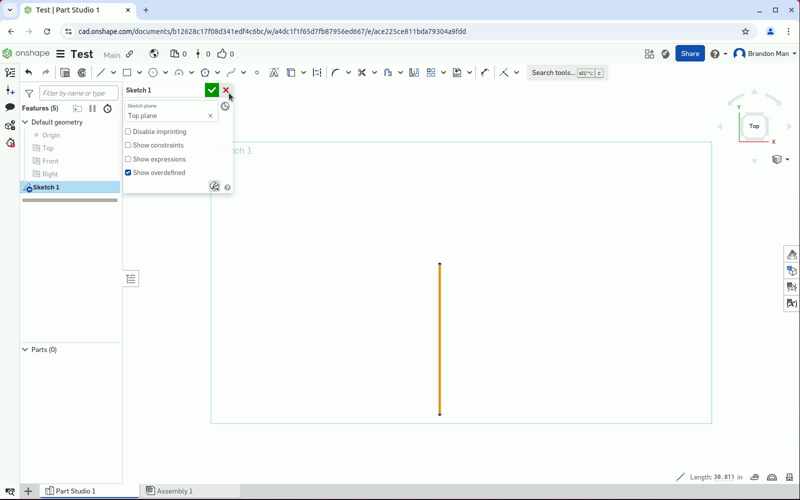
key(shift+h)
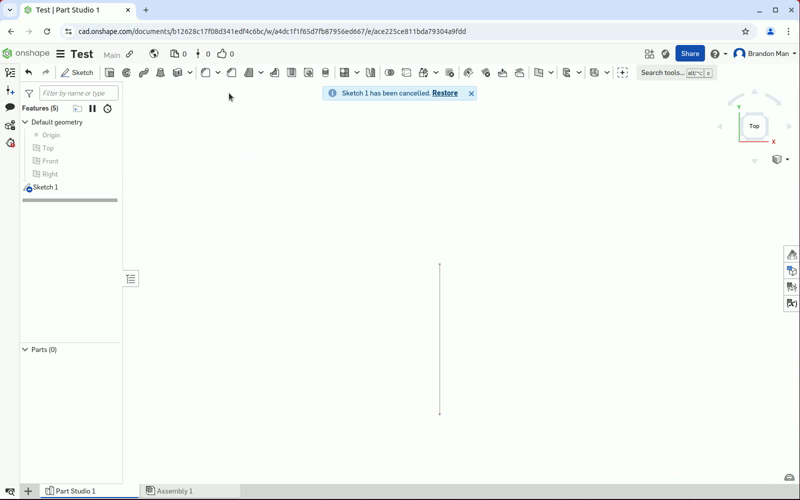
key(shift+s)
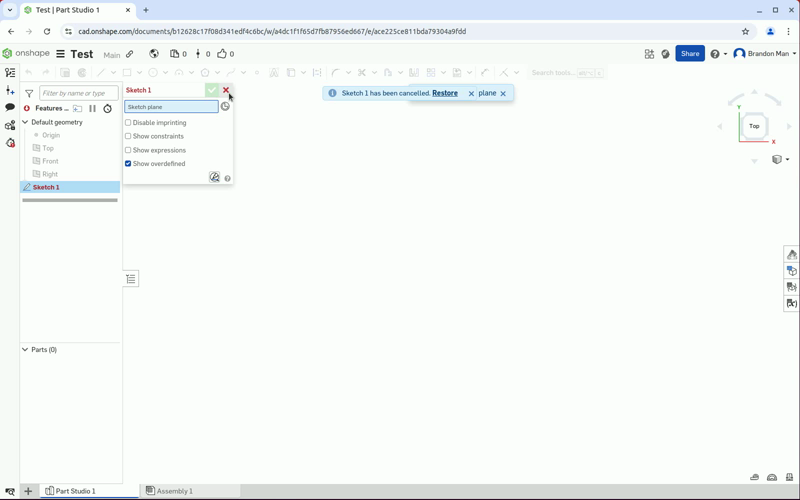
mouse_move(73, 150)
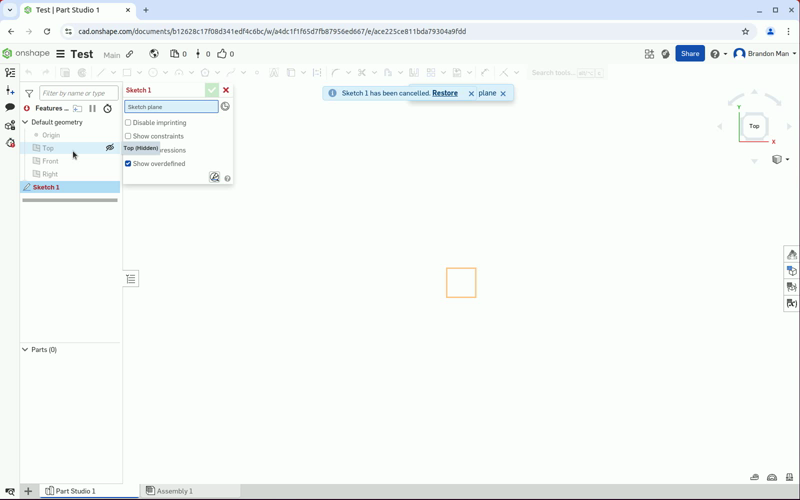
click(73, 150)
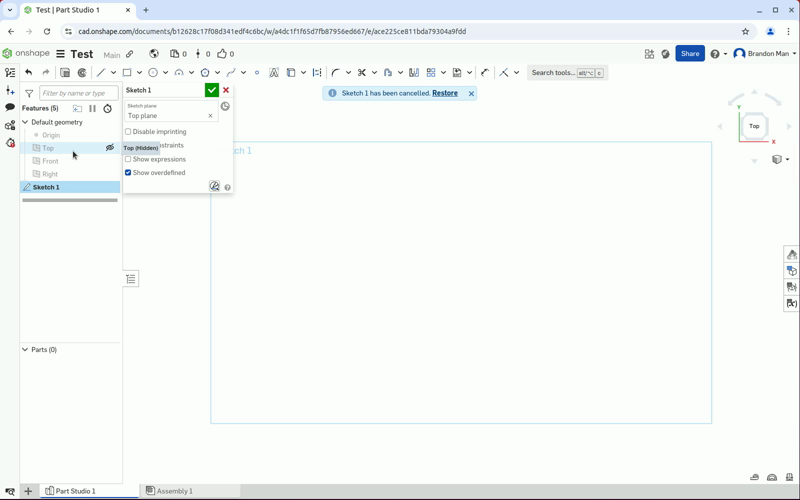
mouse_move(73, 352)
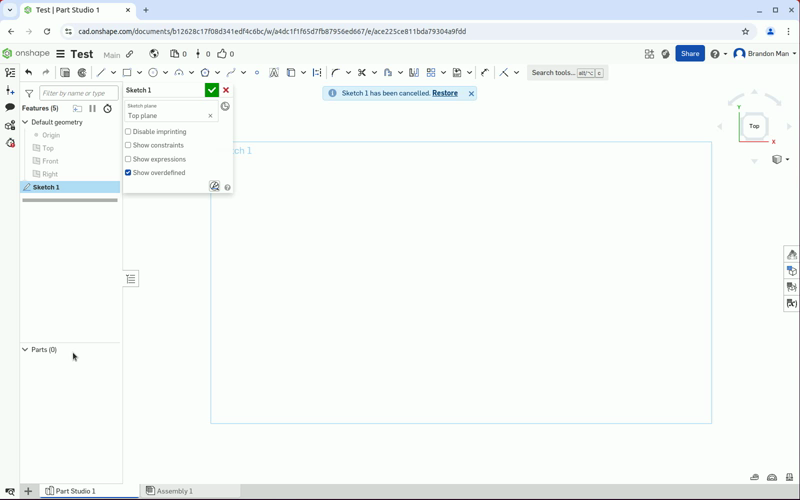
key(y)
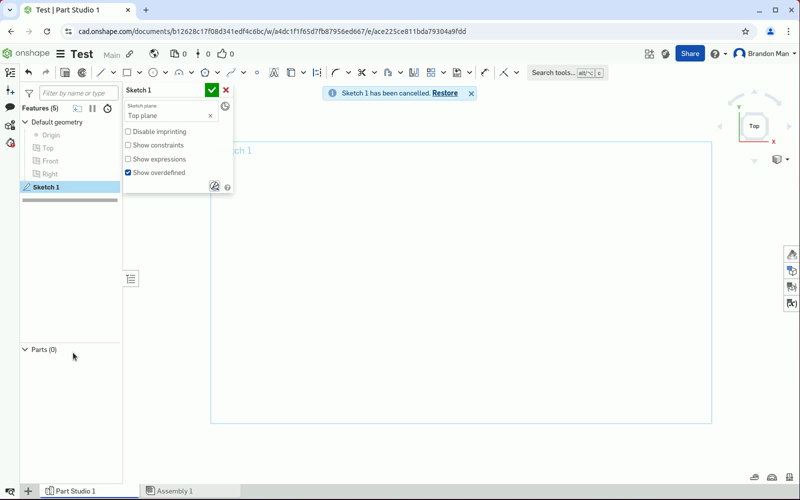
key(l)
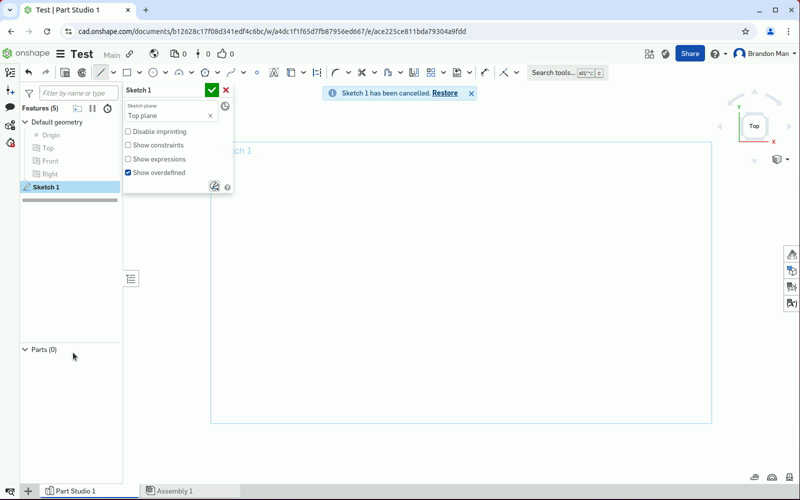
key_down(shift)
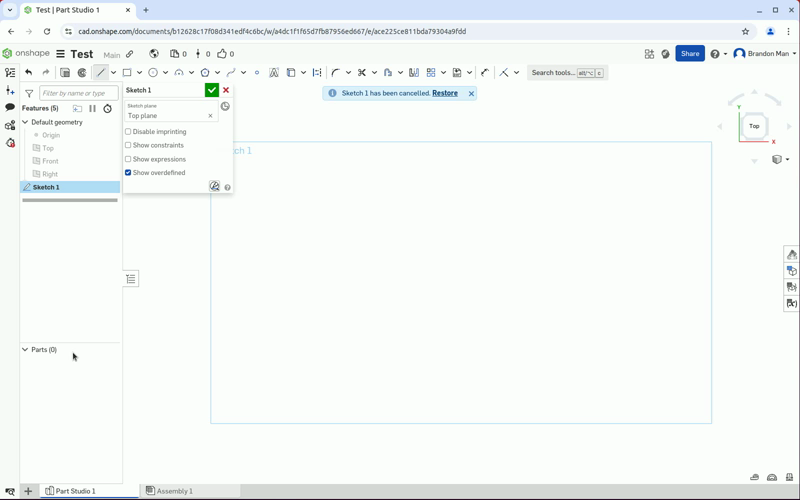
mouse_move(353, 335)
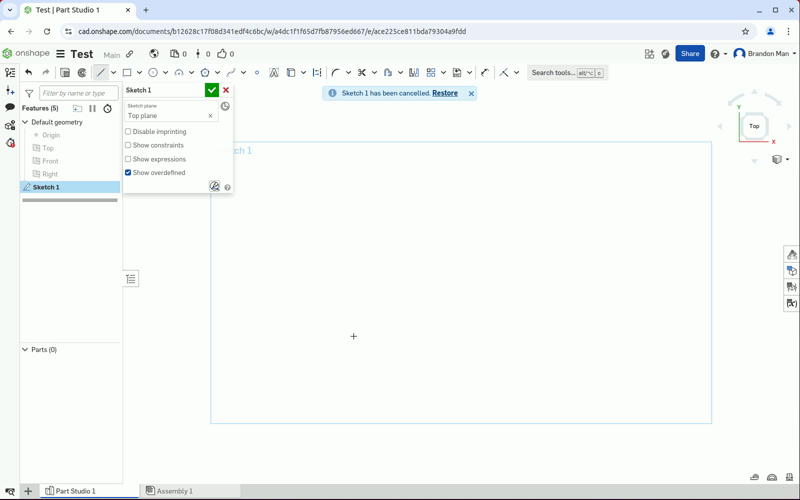
click(353, 335)
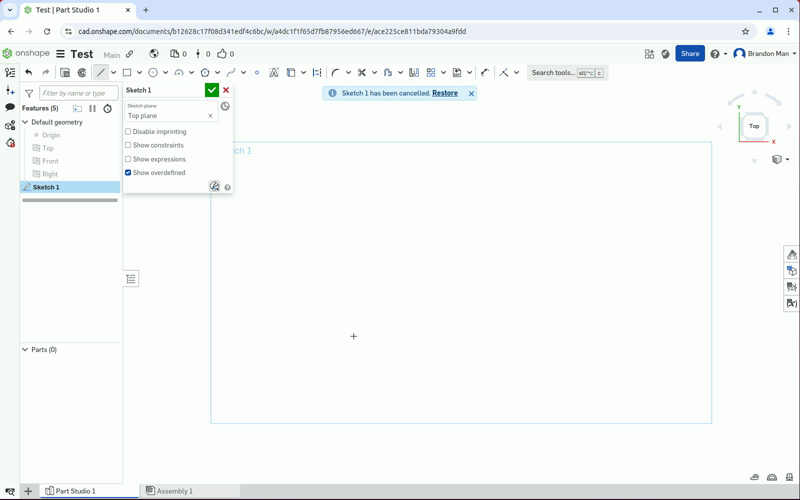
key_up(shift)
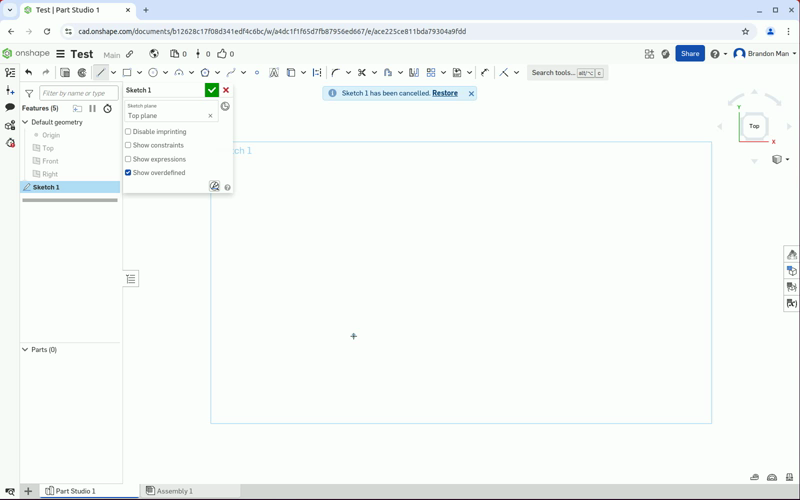
key_down(shift)
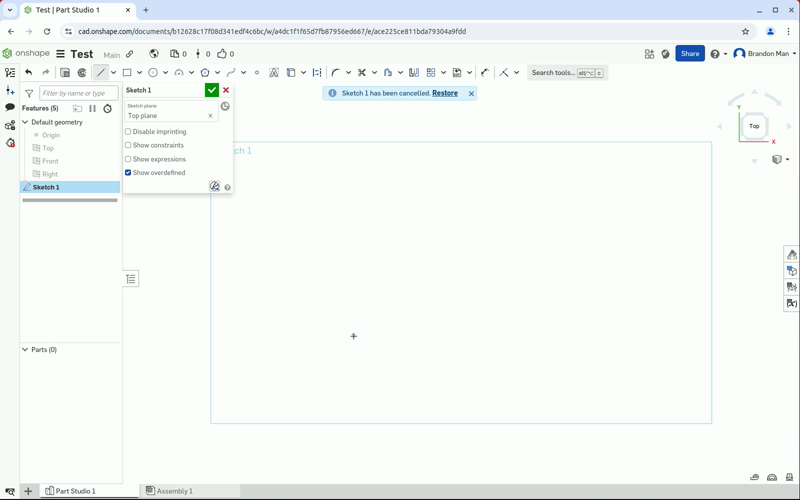
mouse_move(566, 335)
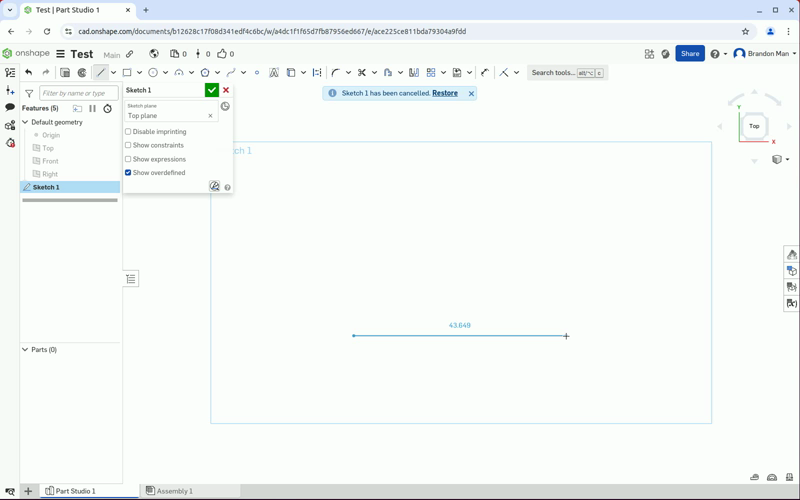
click(566, 335)
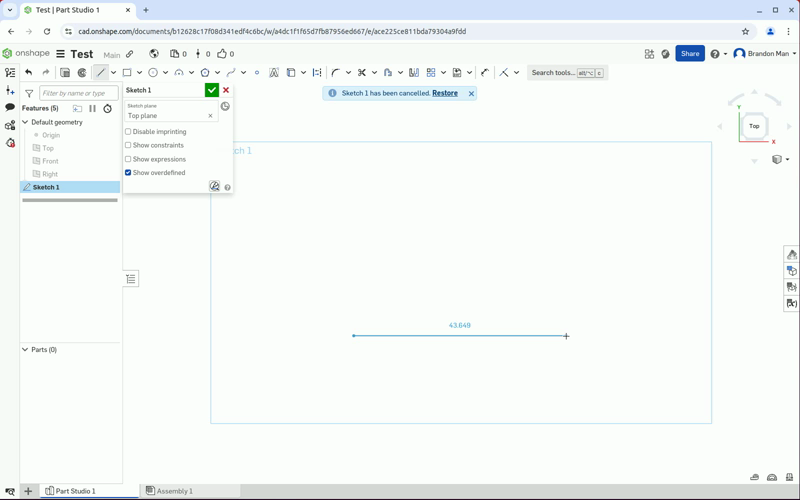
key_up(shift)
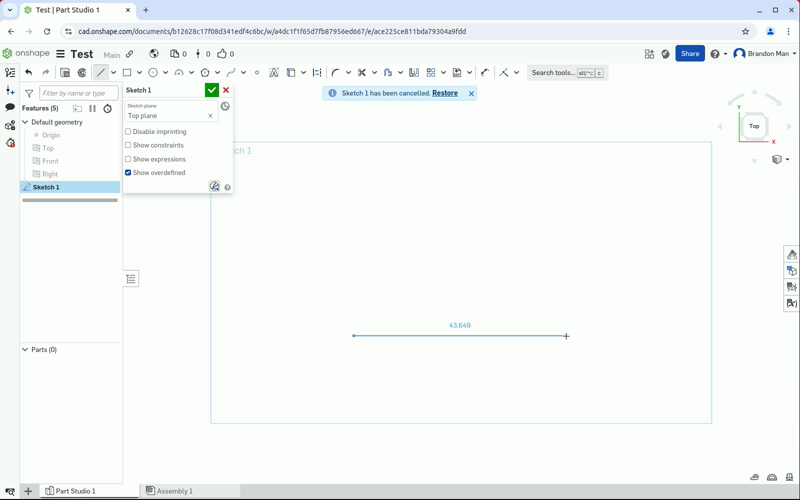
key_down(shift)
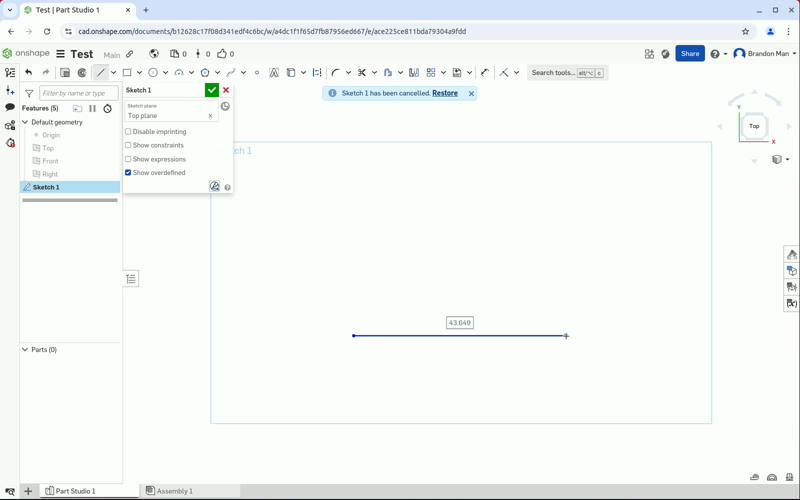
mouse_move(566, 228)
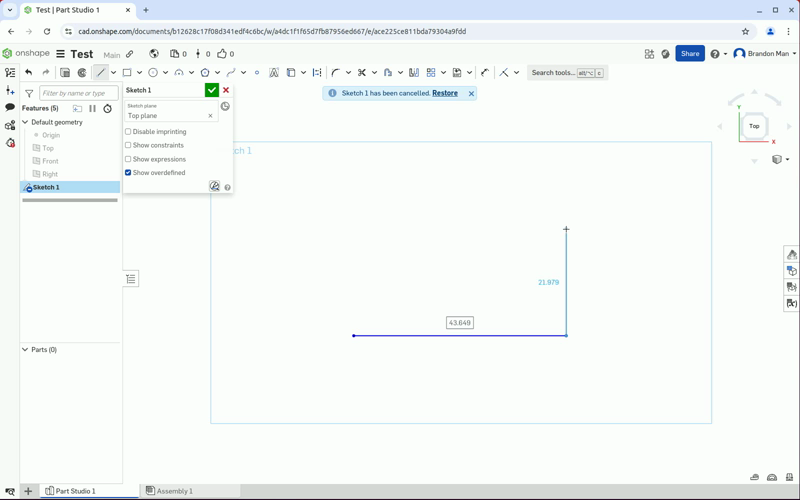
click(566, 228)
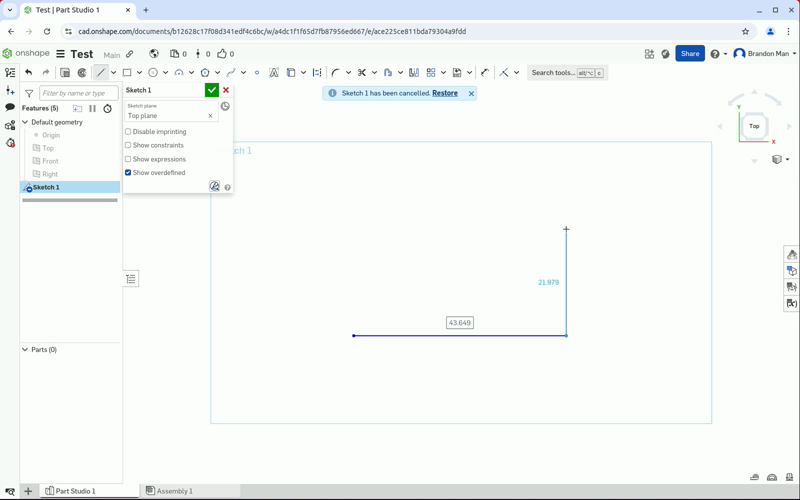
key_up(shift)
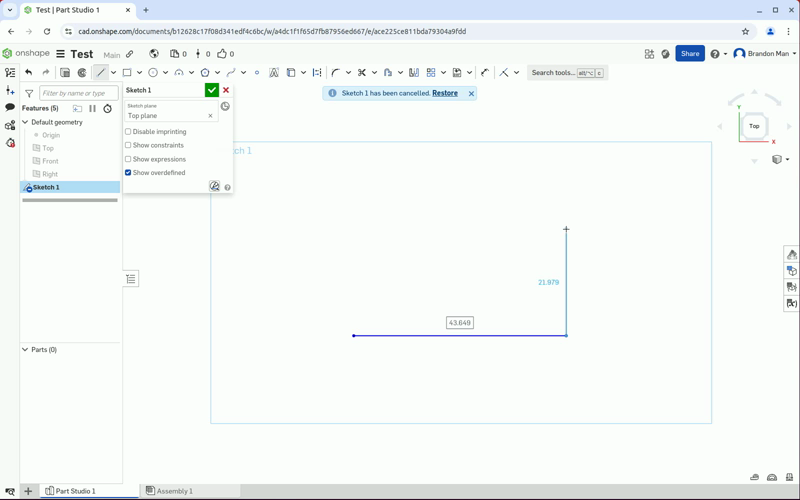
key_down(shift)
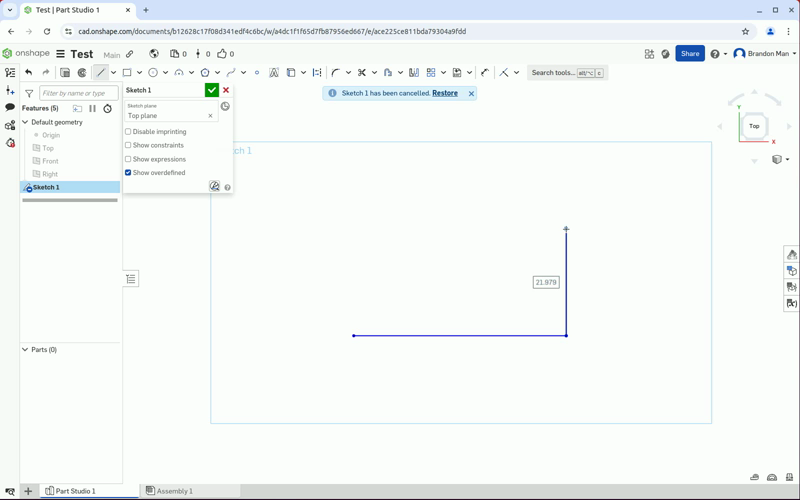
mouse_move(353, 228)
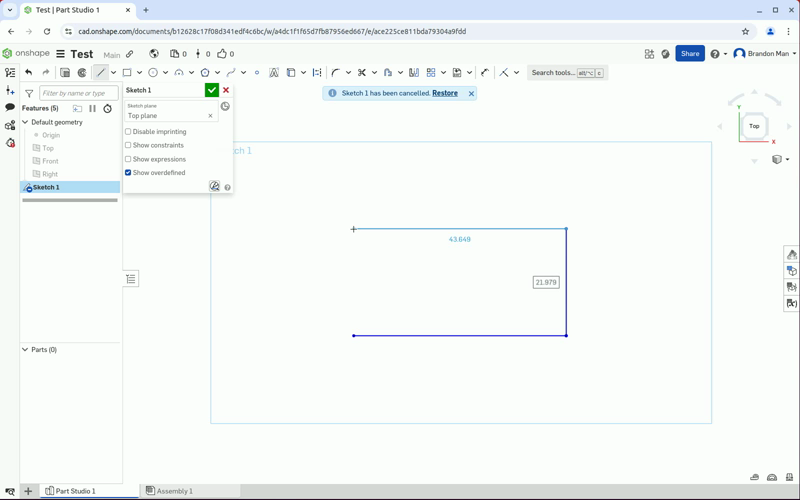
click(353, 228)
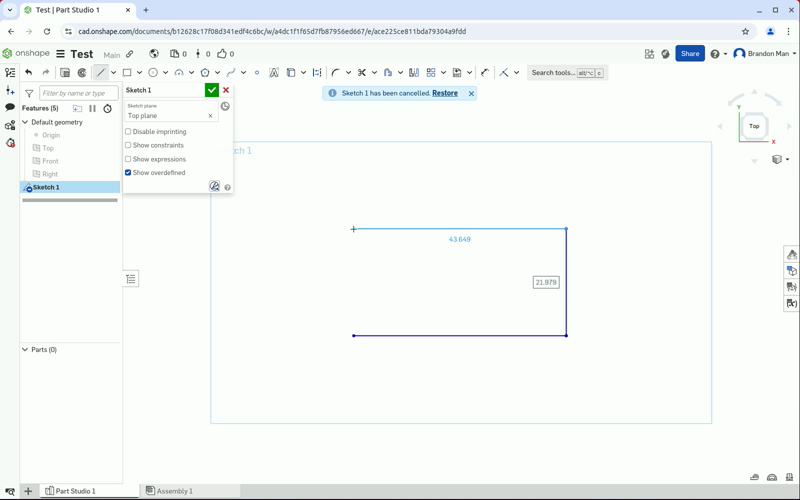
key_up(shift)
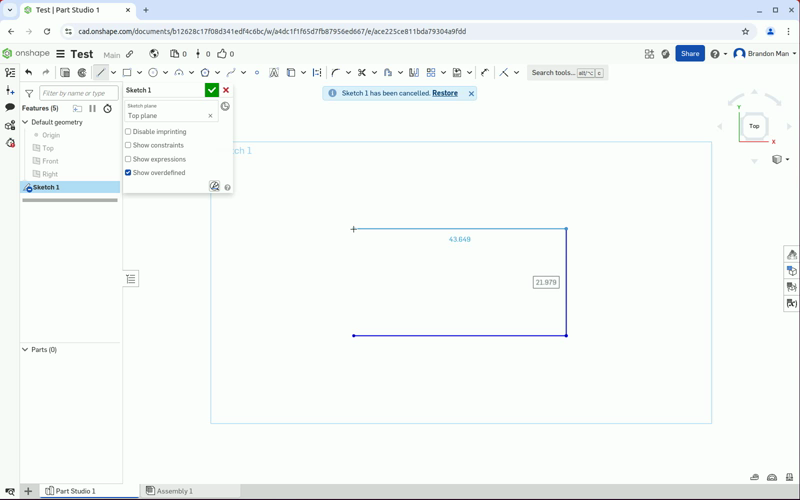
key_down(shift)
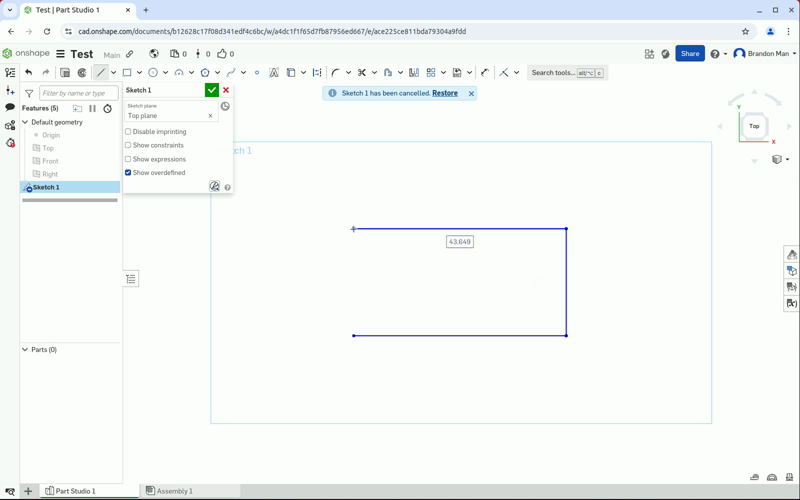
mouse_move(353, 335)
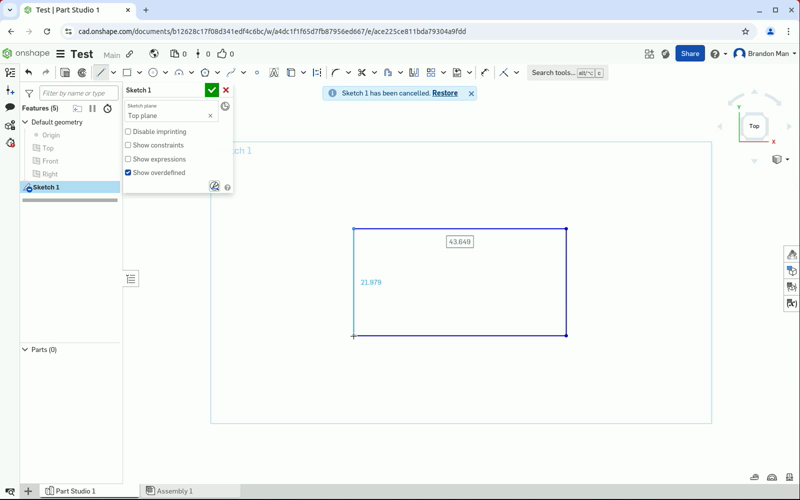
key_up(shift)
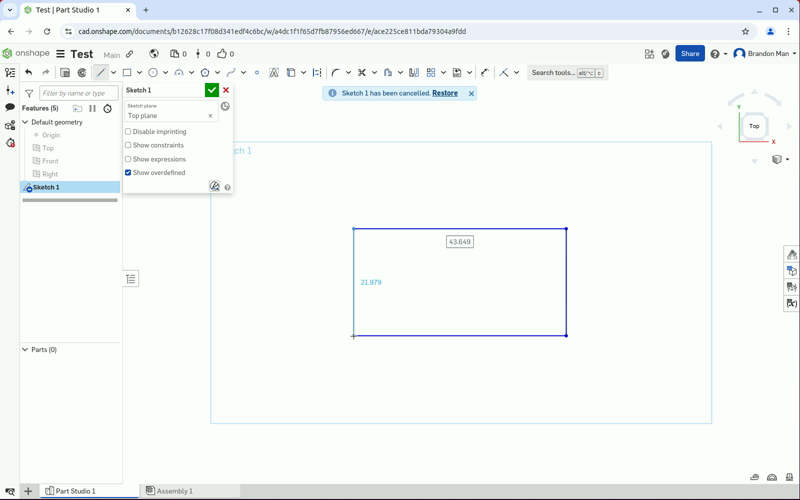
click(353, 335)
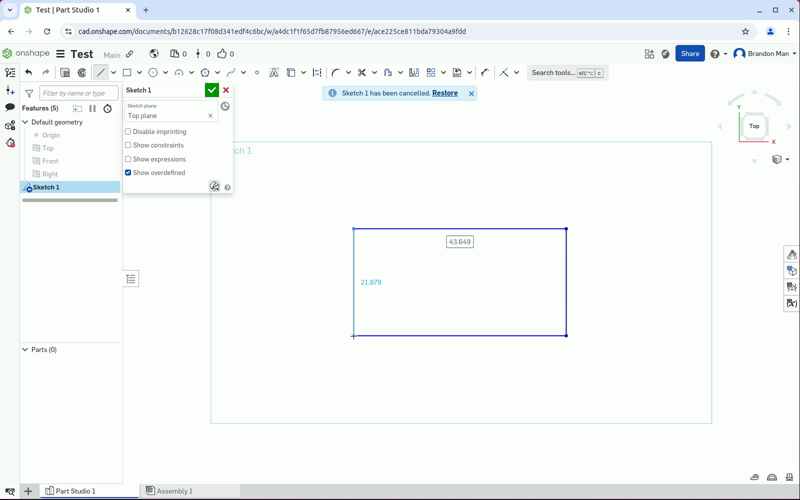
key(esc)
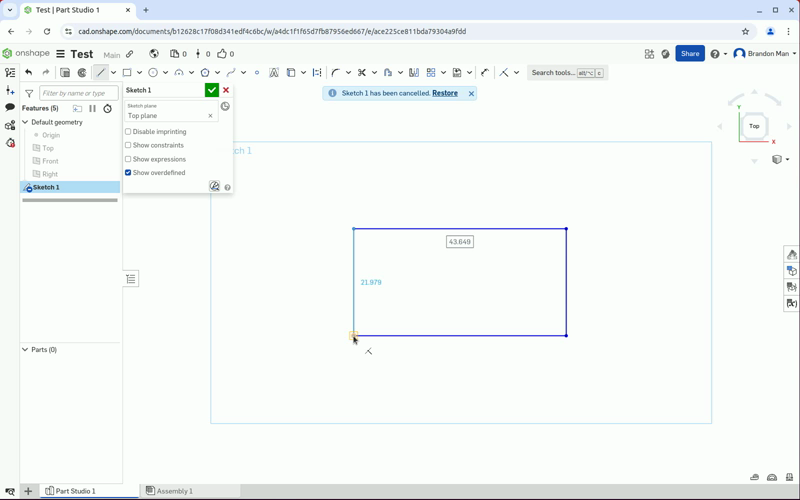
mouse_move(529, 302)
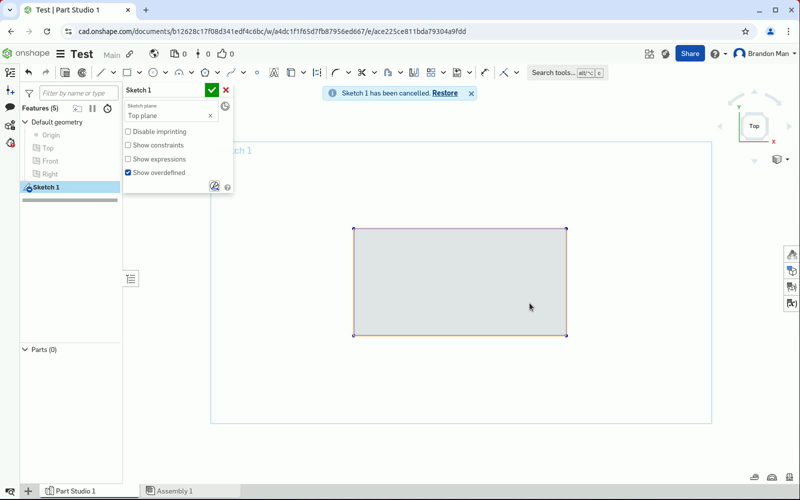
click(529, 302)
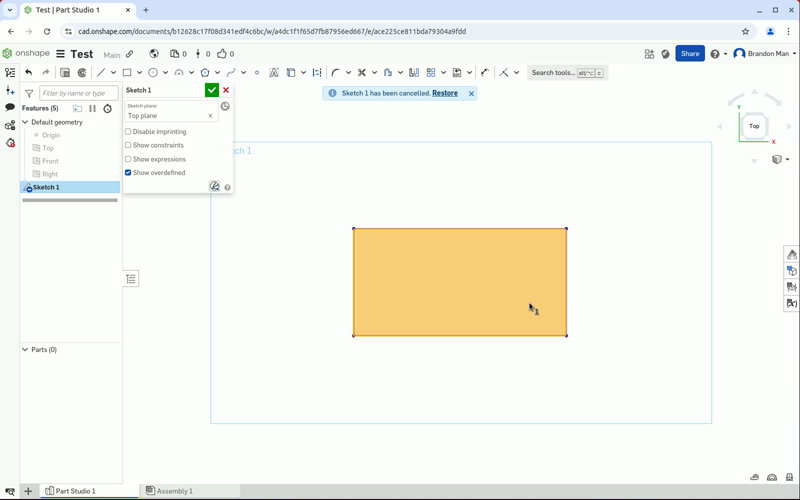
mouse_move(73, 352)
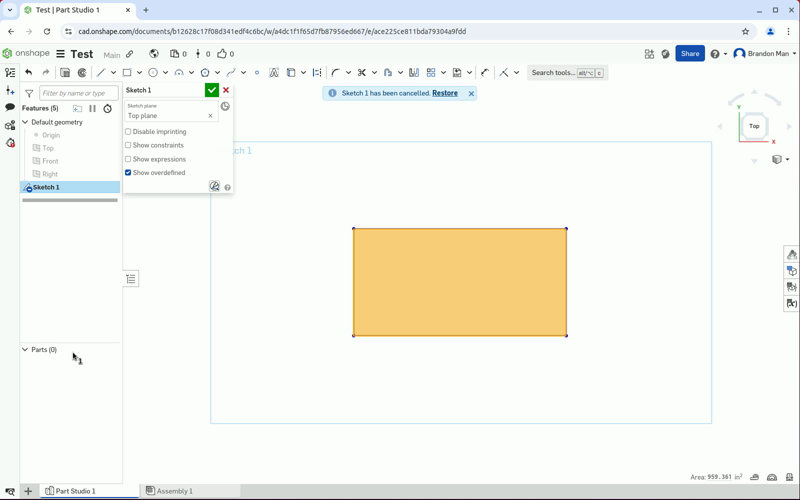
key(shift+y)
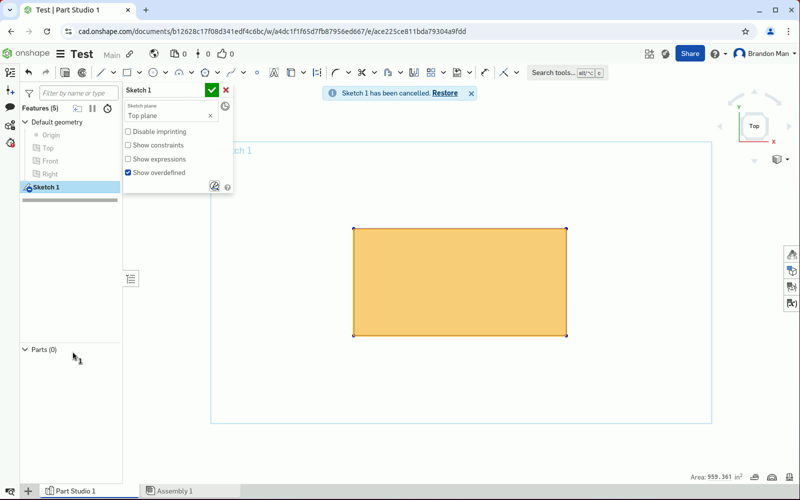
key(shift+e)
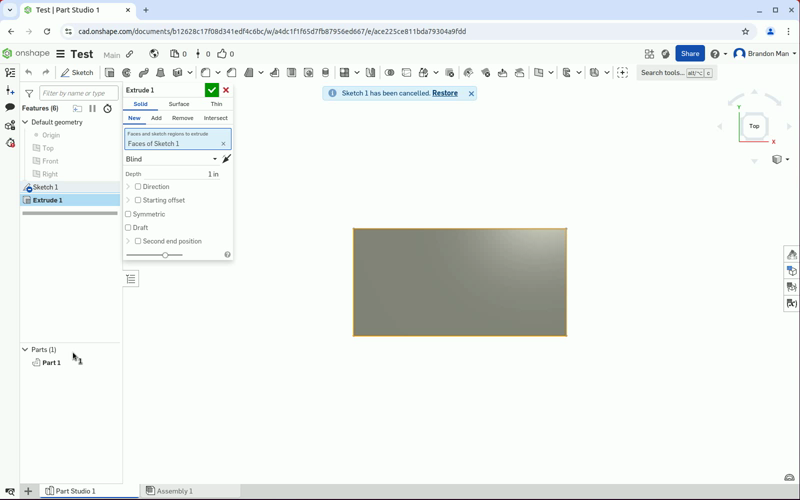
mouse_move(143, 106)
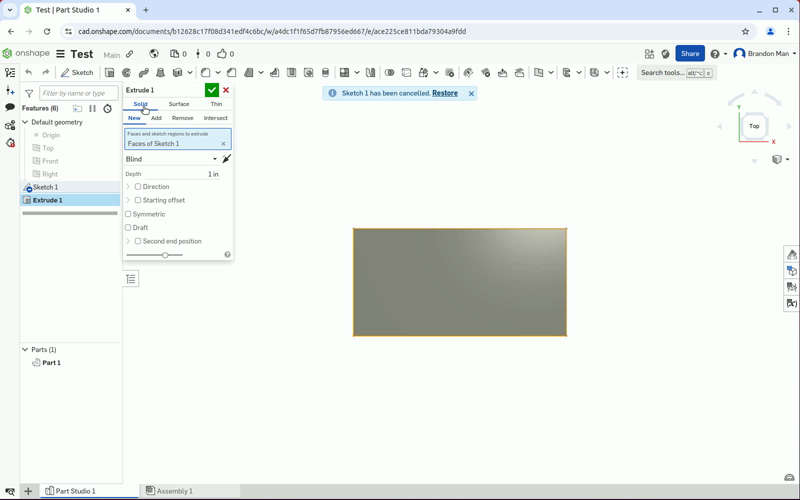
click(143, 106)
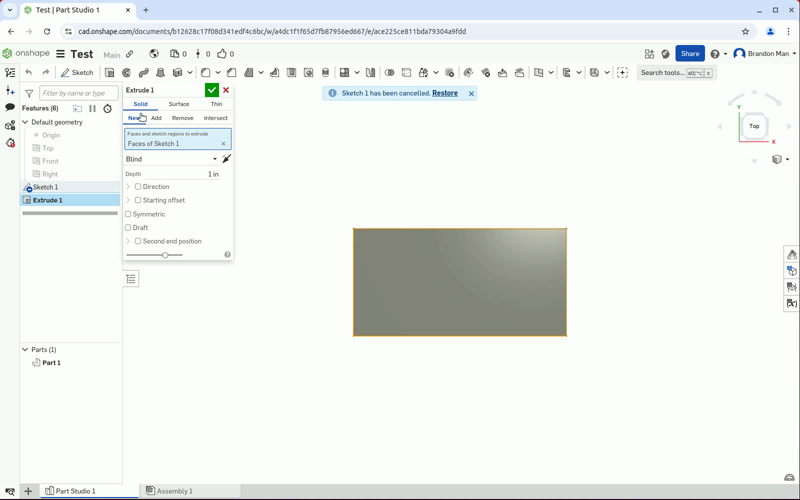
mouse_move(137, 120)
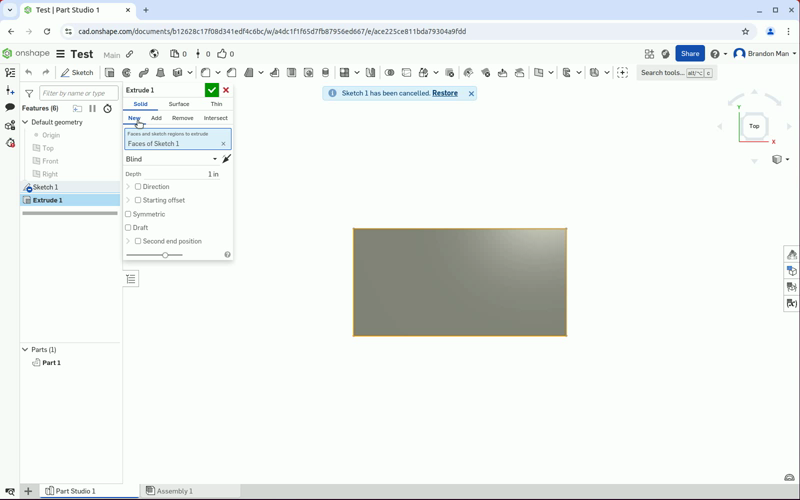
click(137, 120)
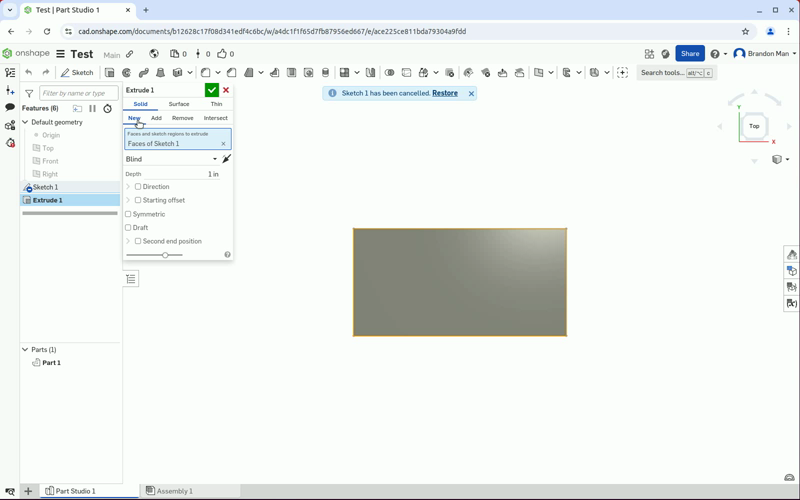
key(tab, 4)
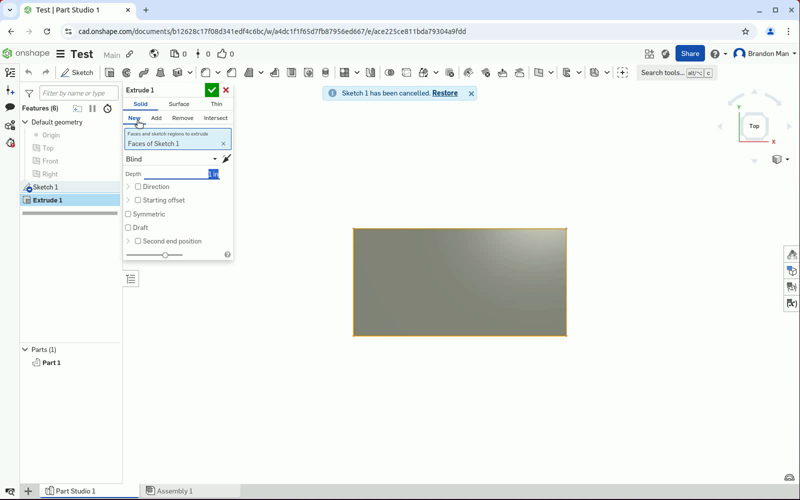
text(1.926)
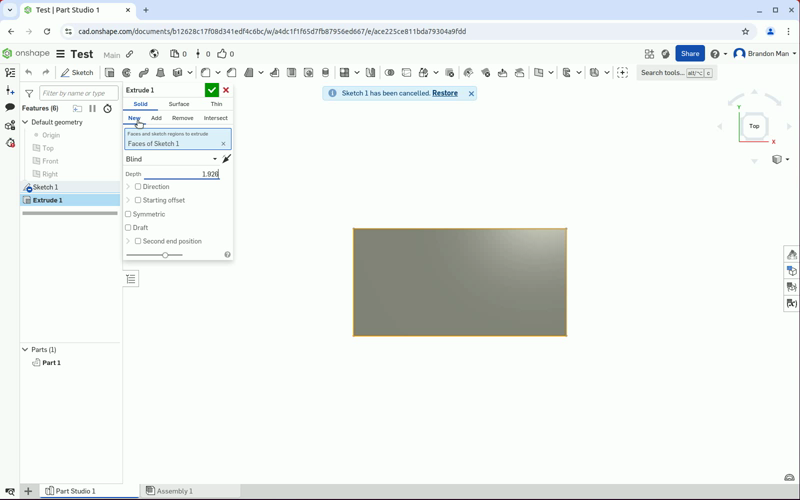
key(enter)
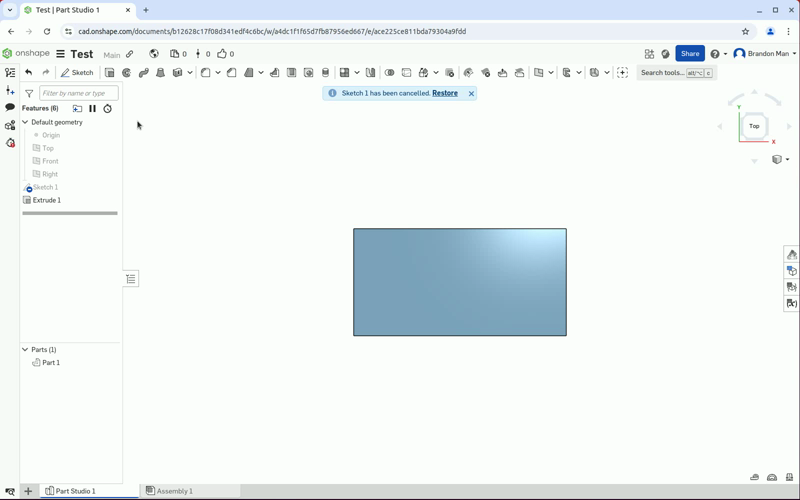
key(shift+h)
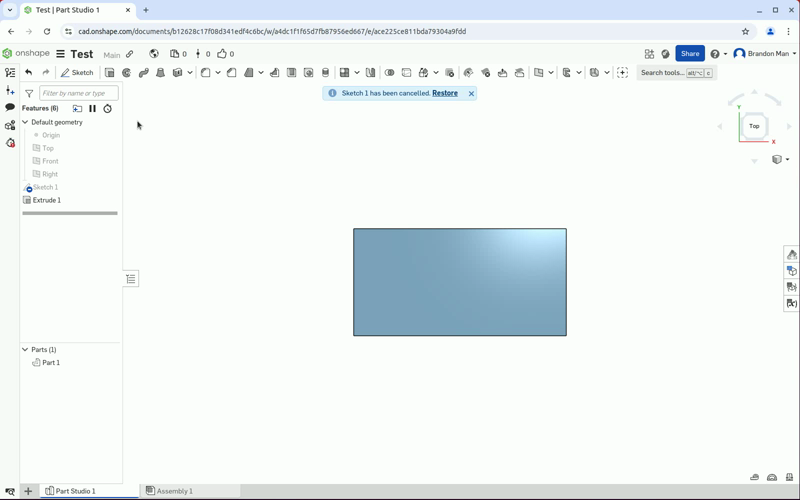
key(shift+h)
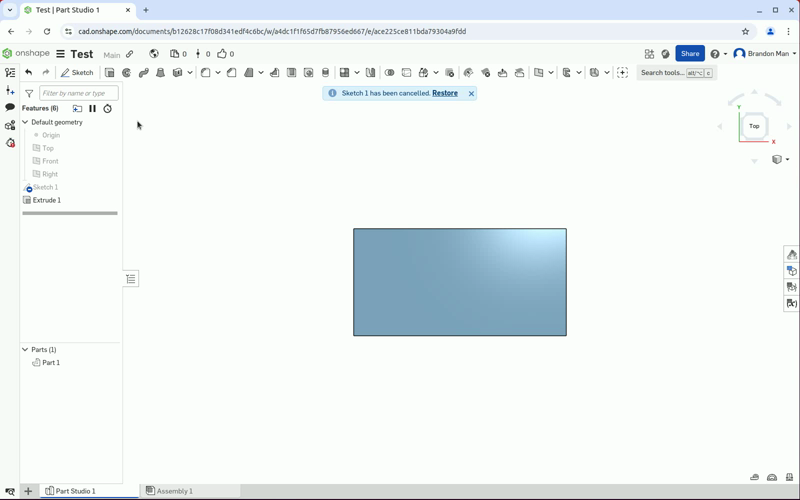
mouse_move(73, 189)
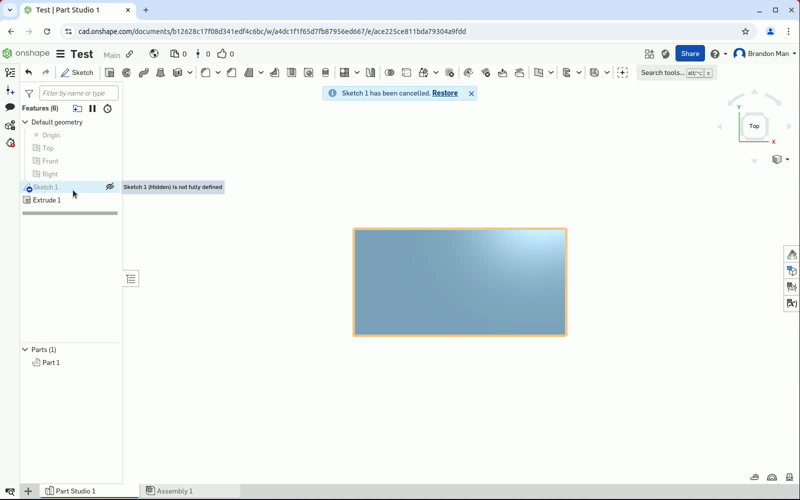
click(73, 189)
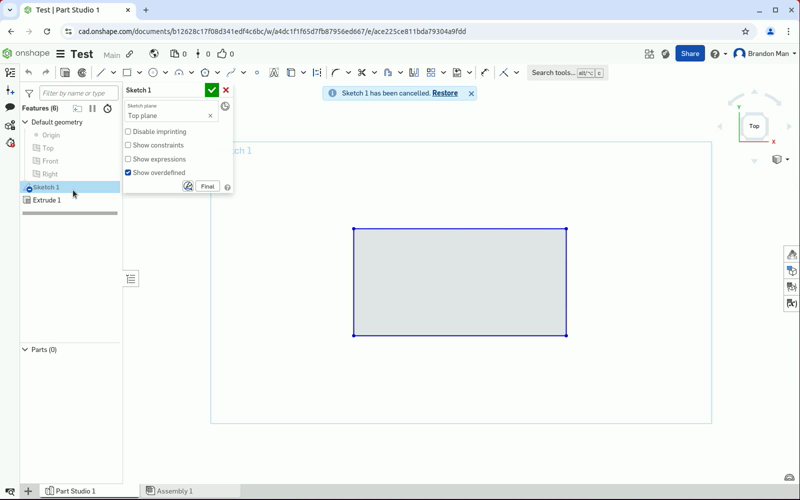
mouse_move(229, 92)
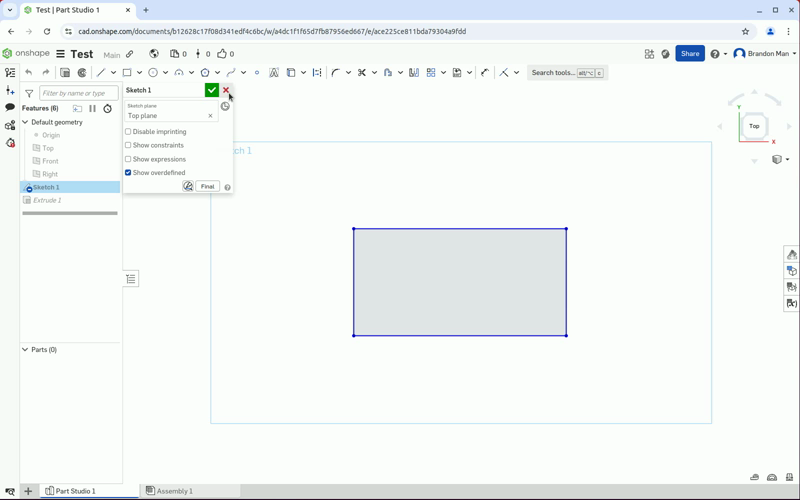
click(229, 92)
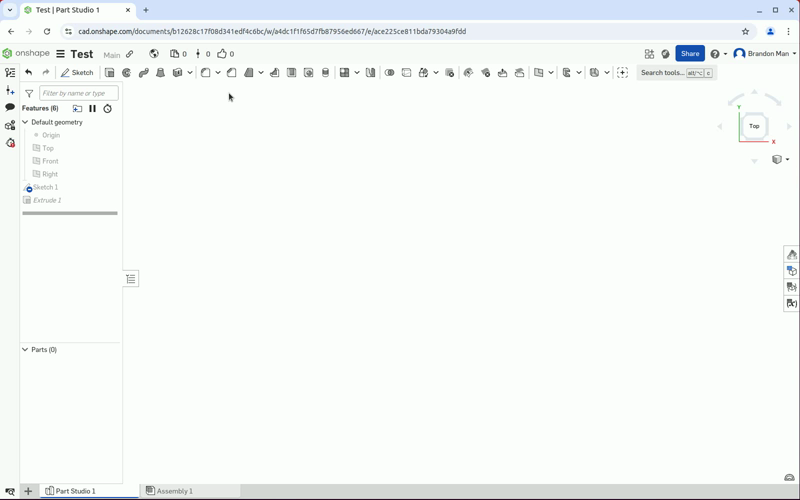
mouse_move(73, 352)
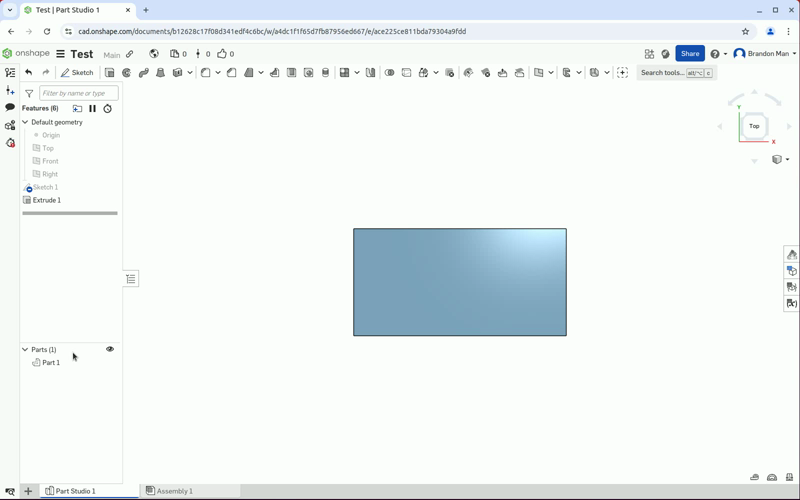
key(y)
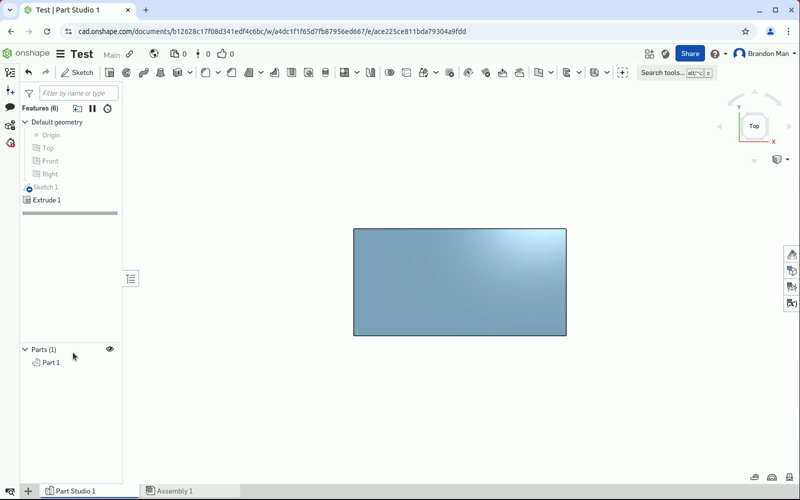
key(shift+p)
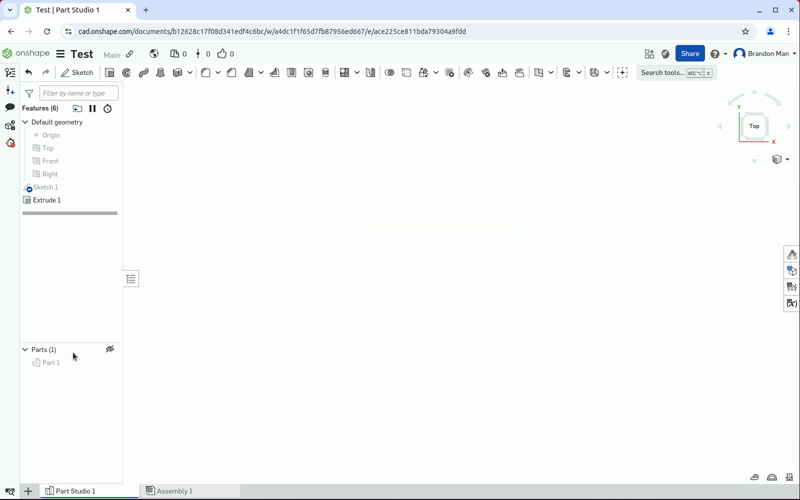
key(space)
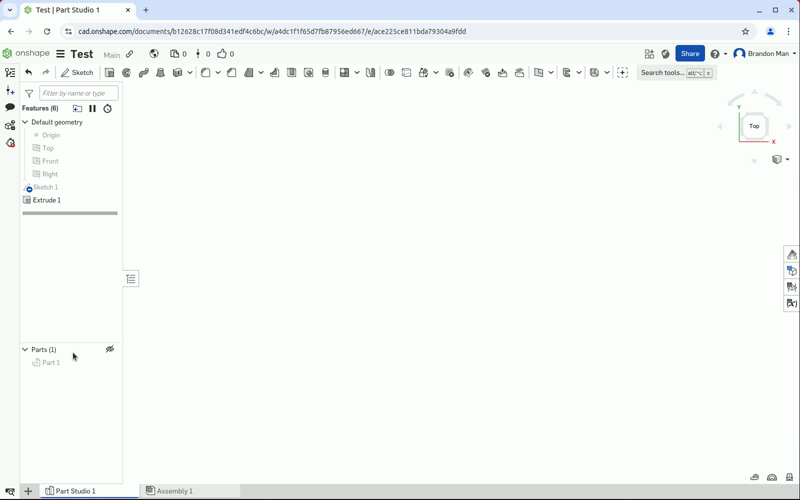
key_down(shift)
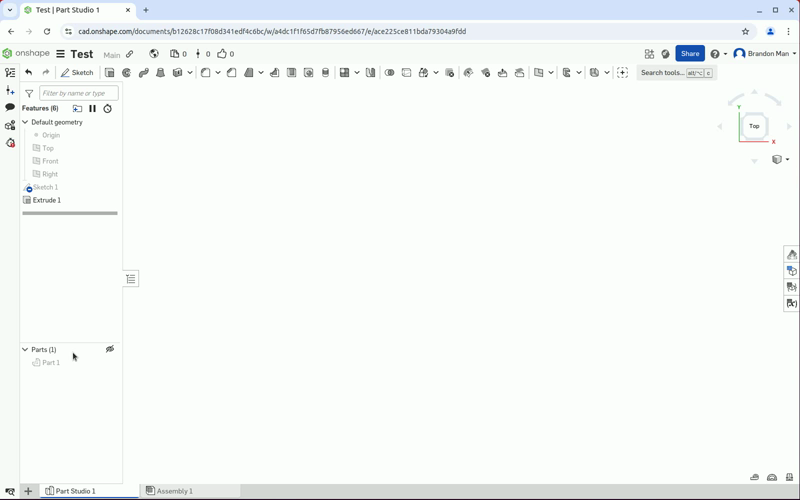
key(up)
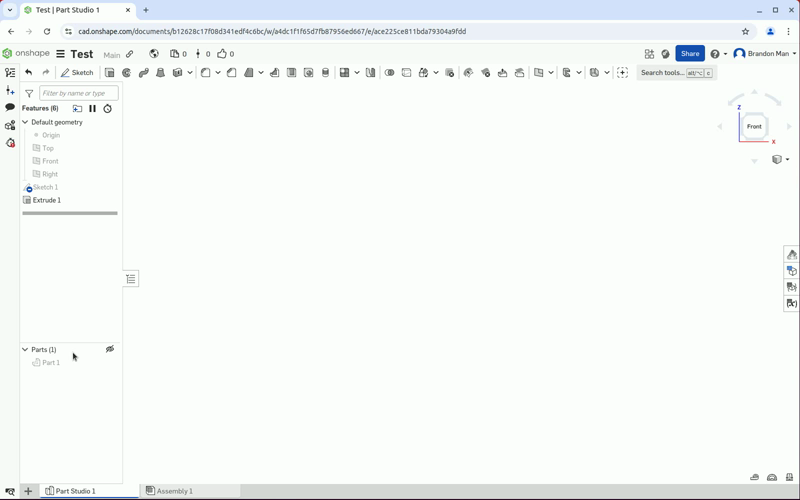
key_up(shift)
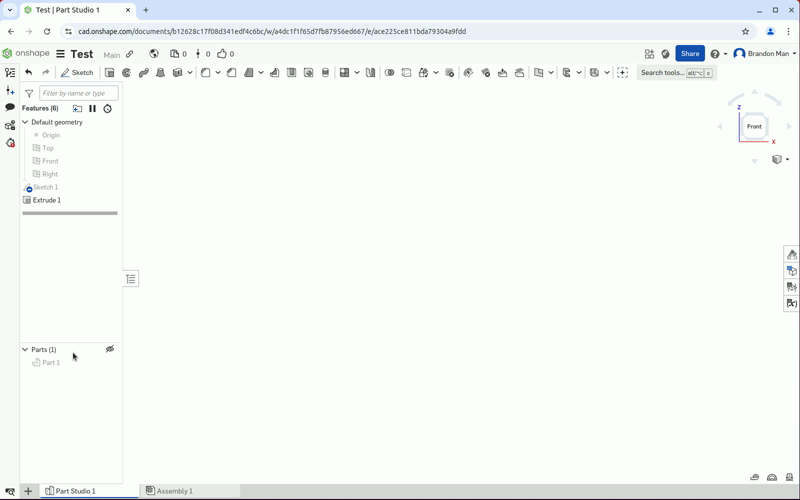
key(space)
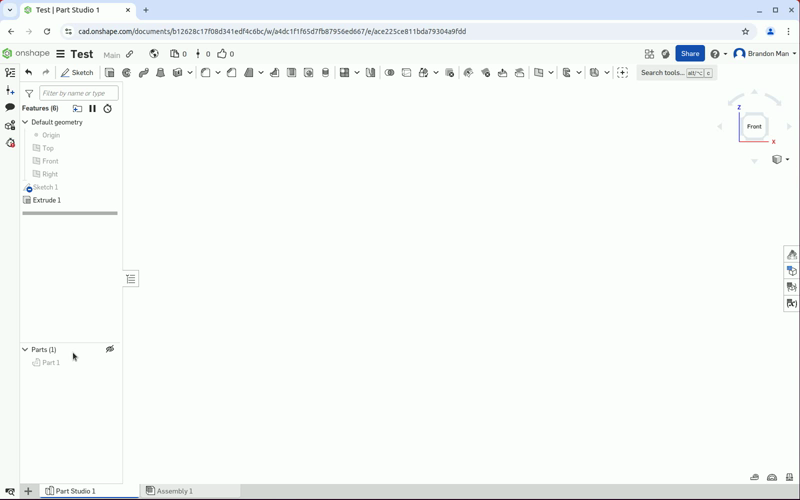
key_down(shift)
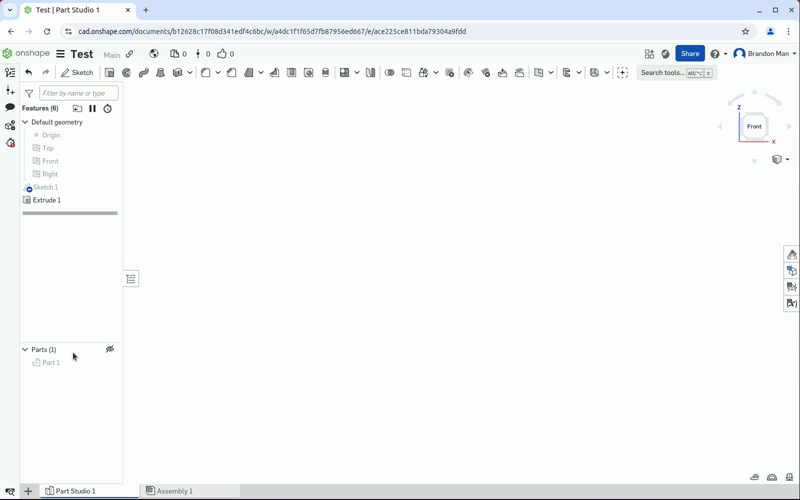
key(left)
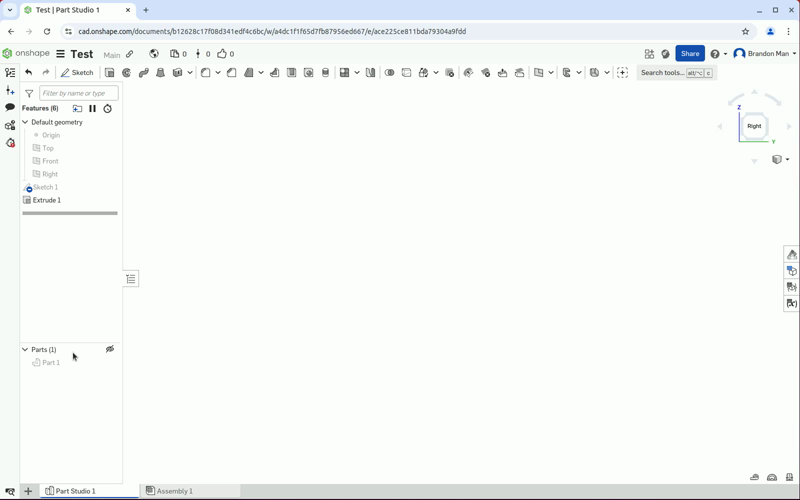
key_up(shift)
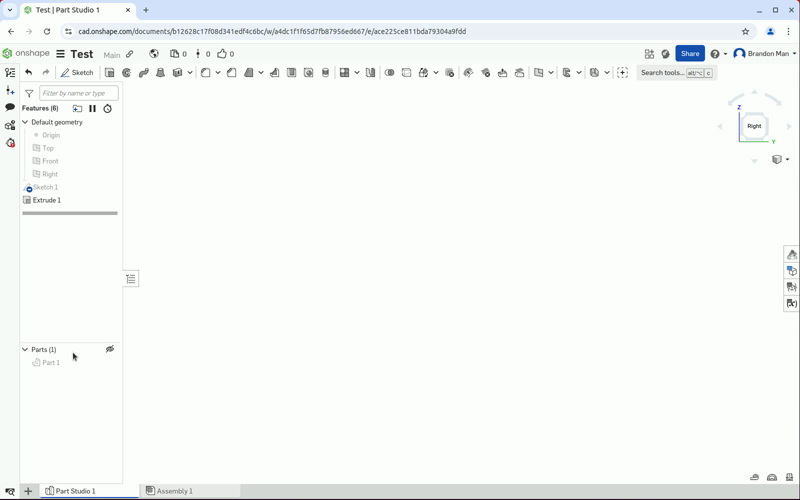
mouse_move(73, 352)
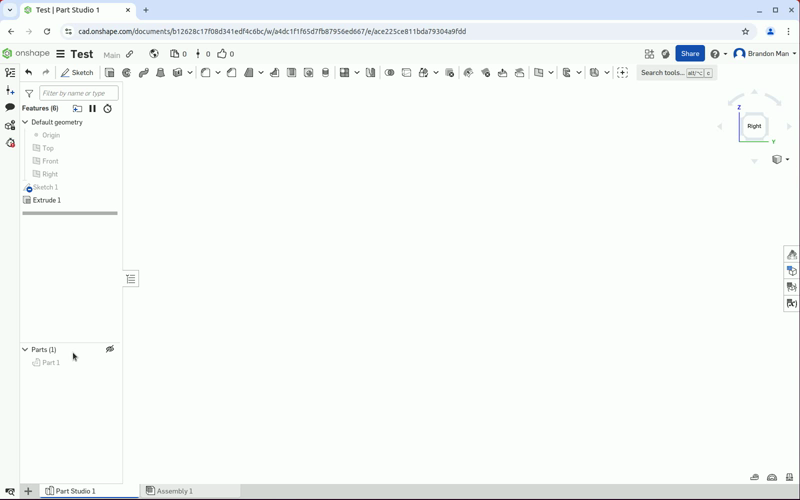
key(shift+y)
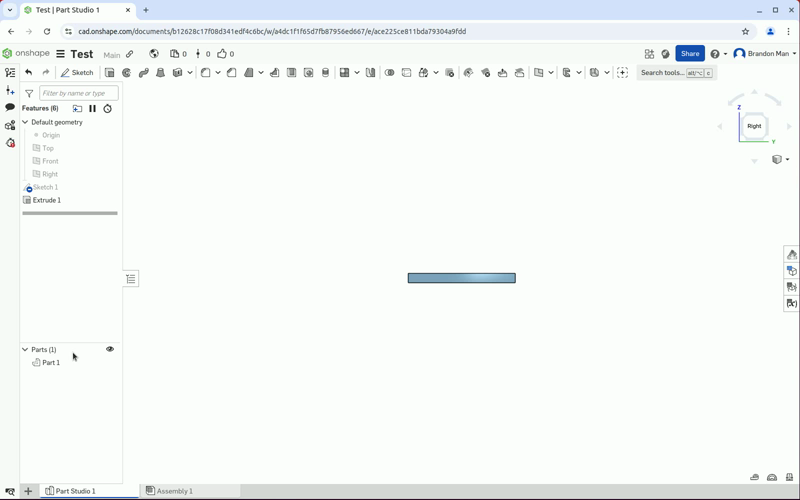
mouse_move(541, 75)
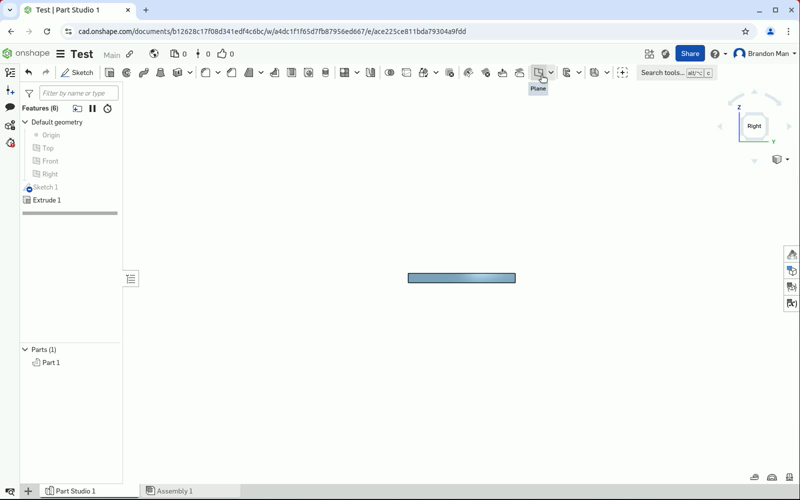
click(541, 75)
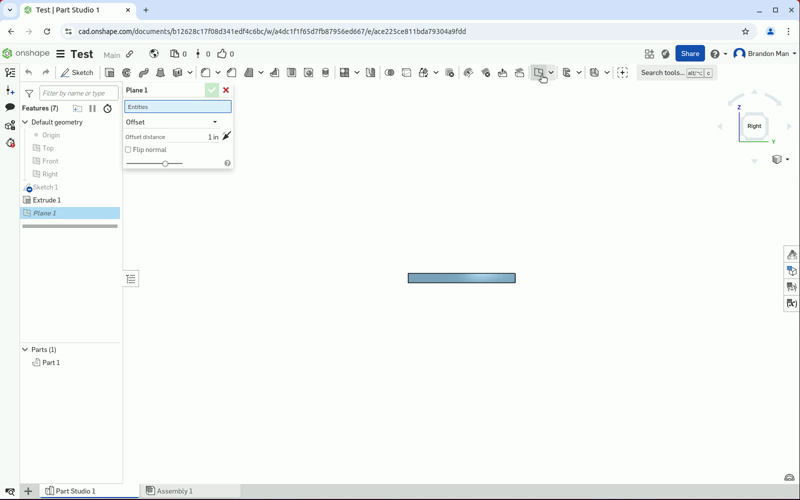
mouse_move(73, 176)
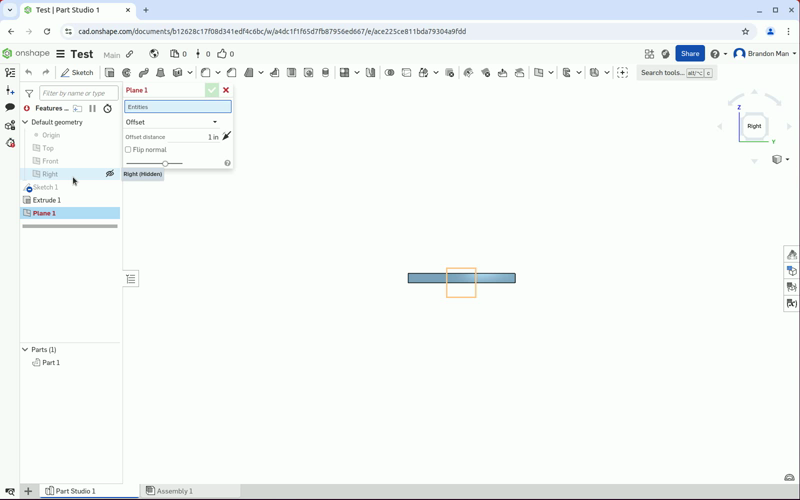
click(73, 176)
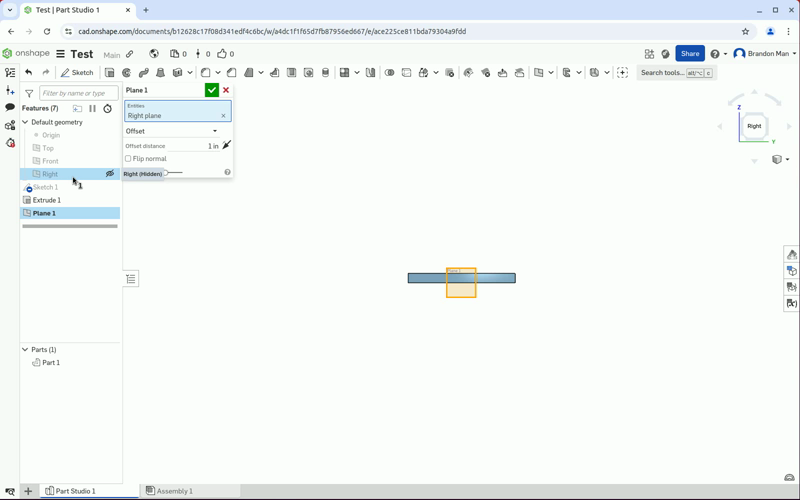
key(tab, 2)
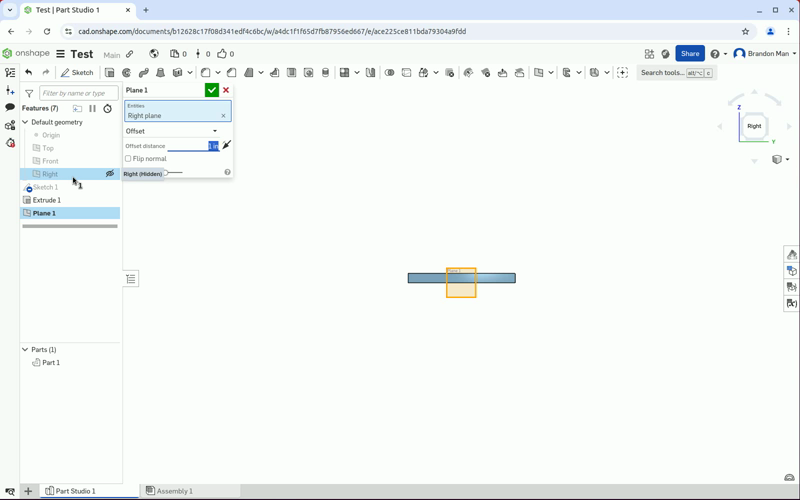
text(21.907)
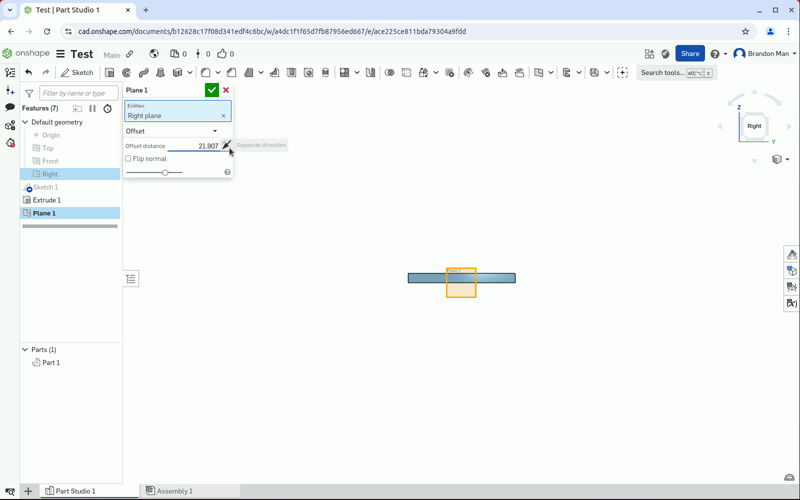
mouse_move(229, 147)
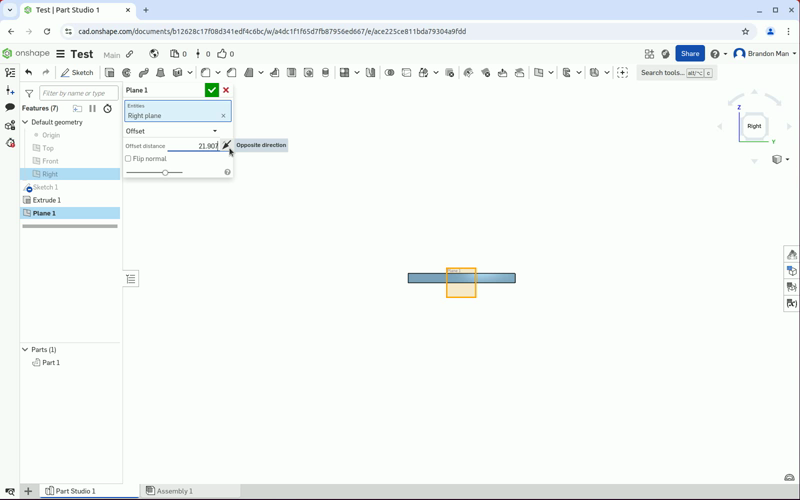
click(229, 147)
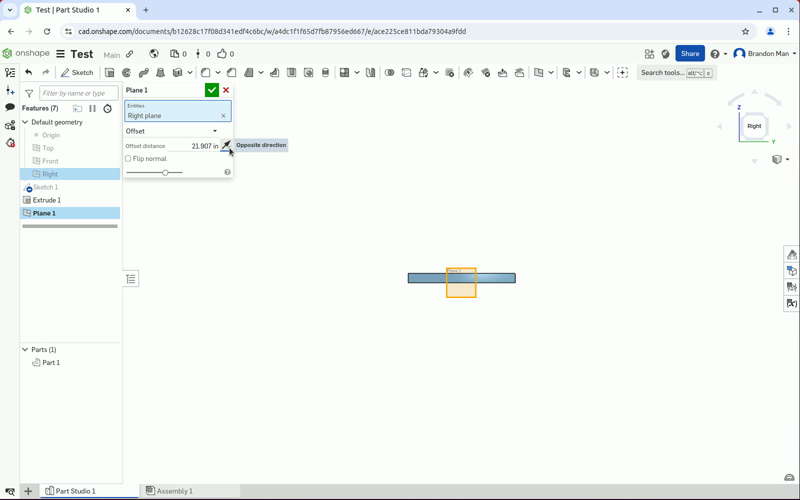
key(enter, 2)
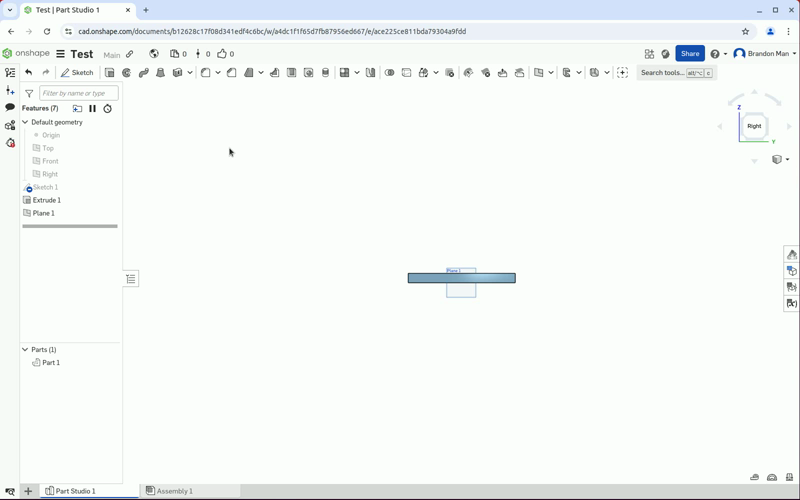
key(shift+s)
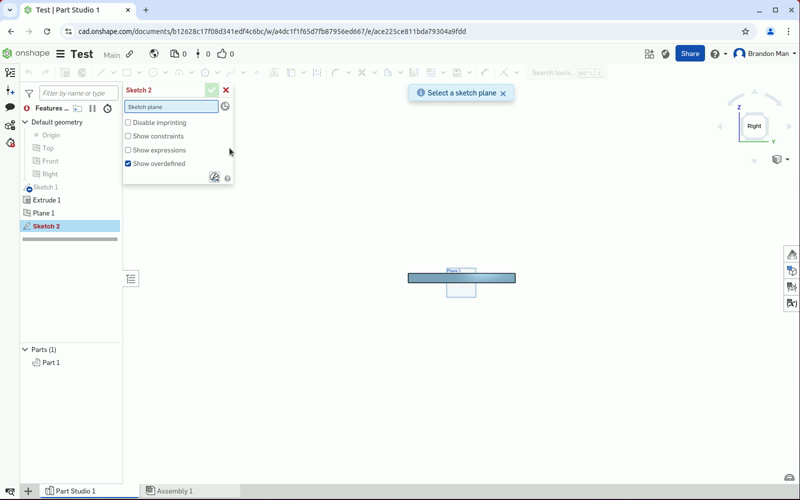
mouse_move(73, 215)
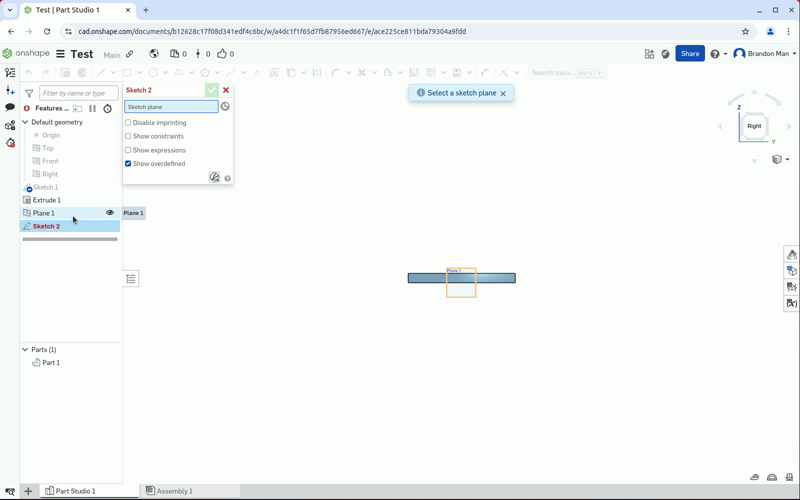
click(73, 215)
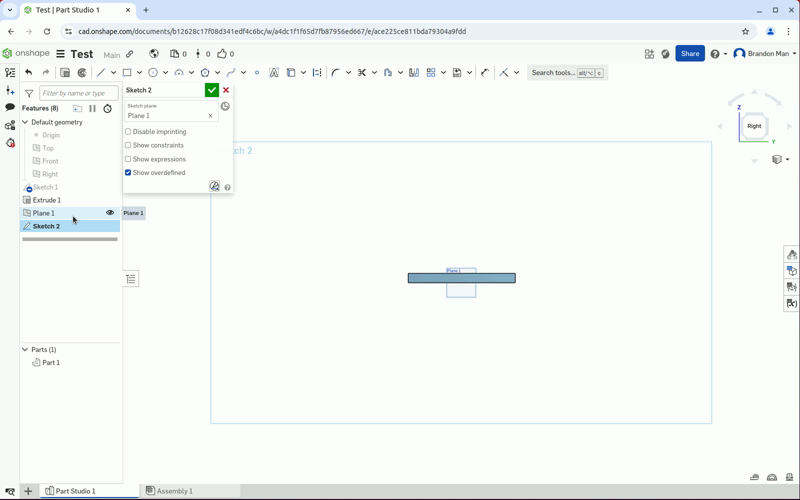
mouse_move(73, 352)
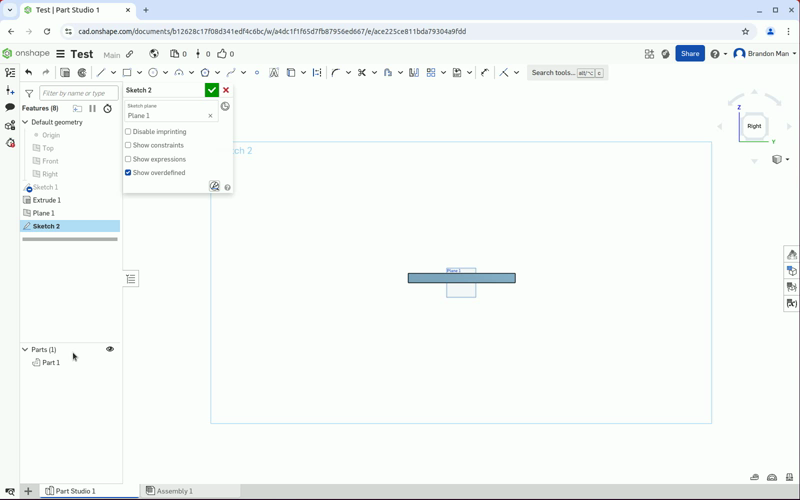
key(y)
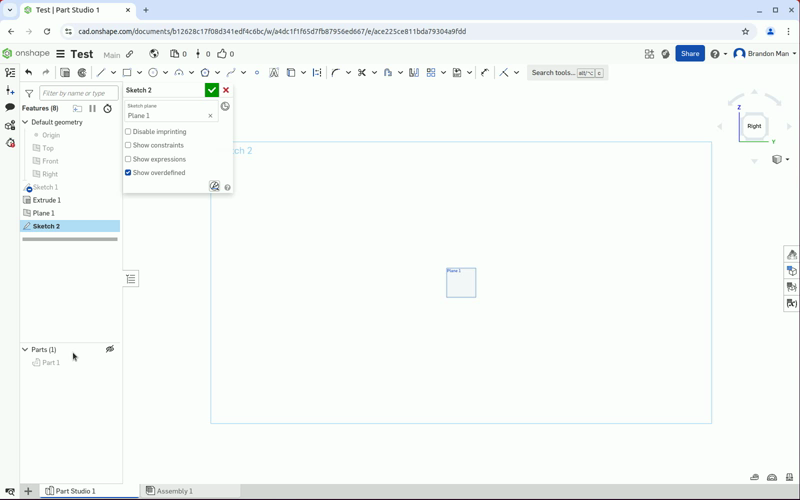
key(c)
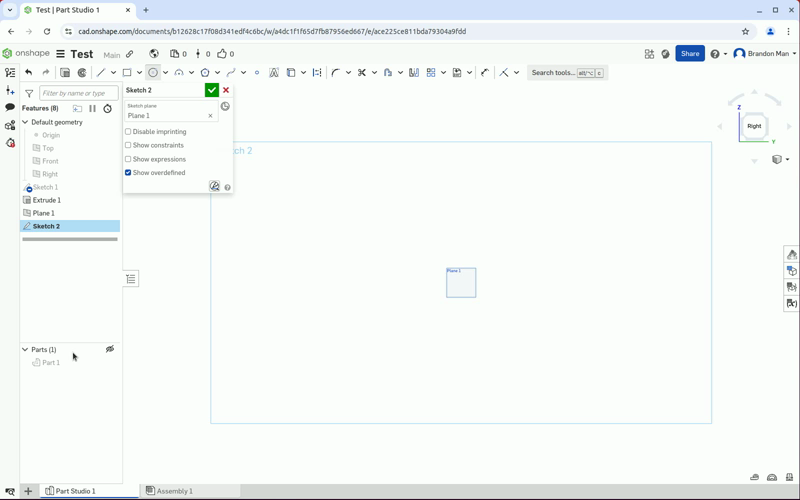
key_down(shift)
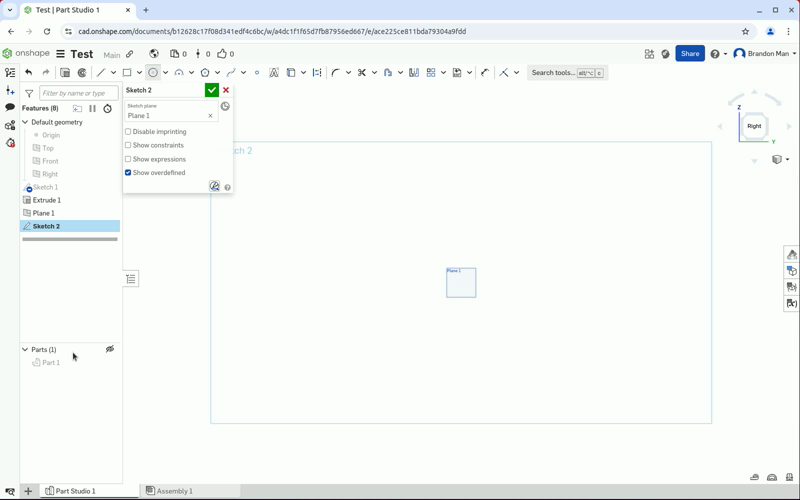
mouse_move(509, 278)
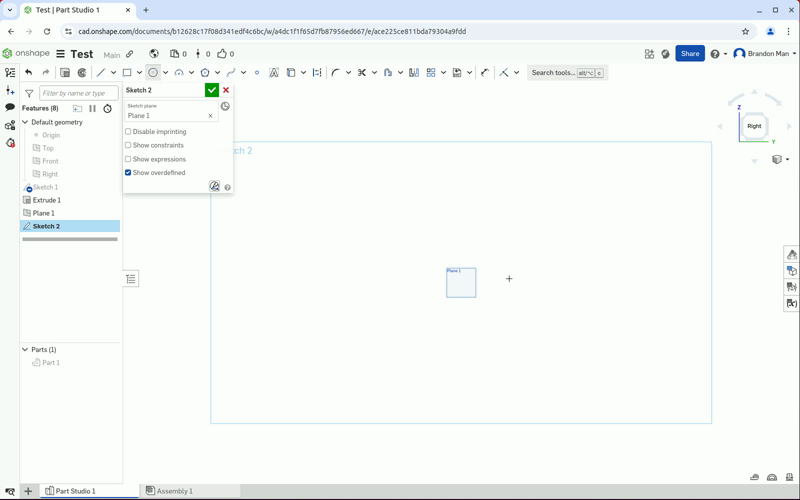
click(509, 278)
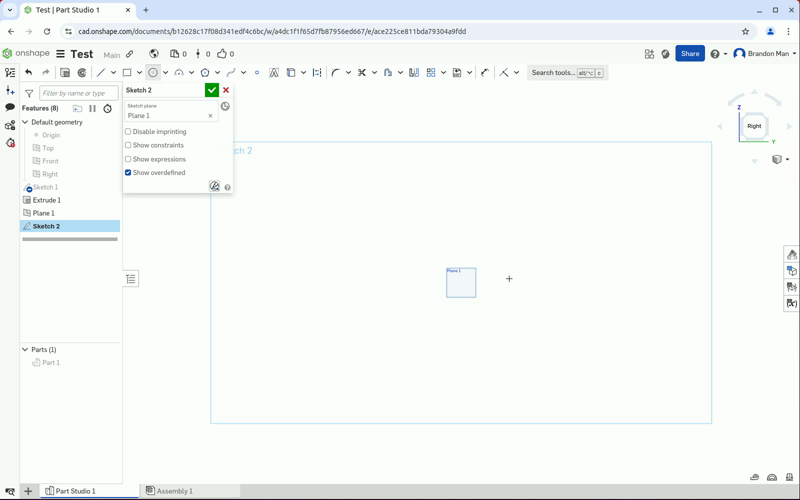
key_up(shift)
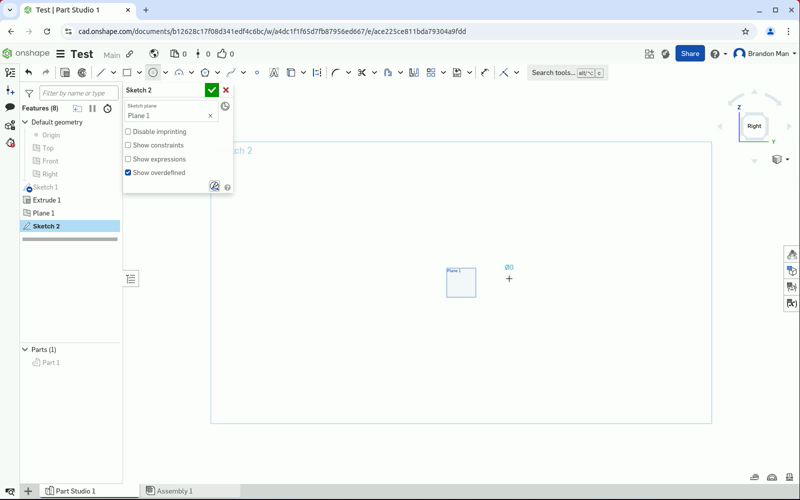
mouse_move(513, 278)
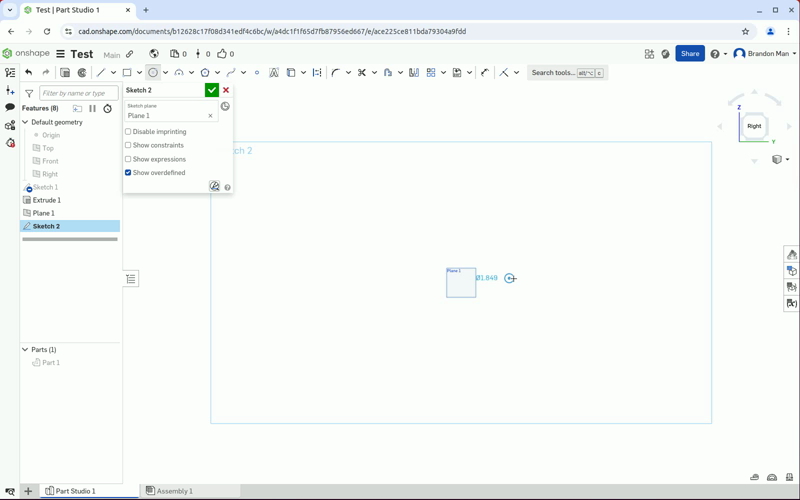
click(513, 278)
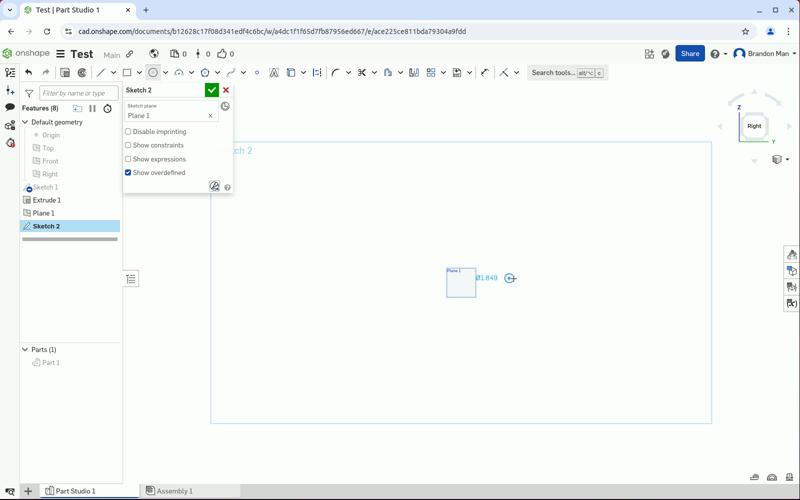
key(esc)
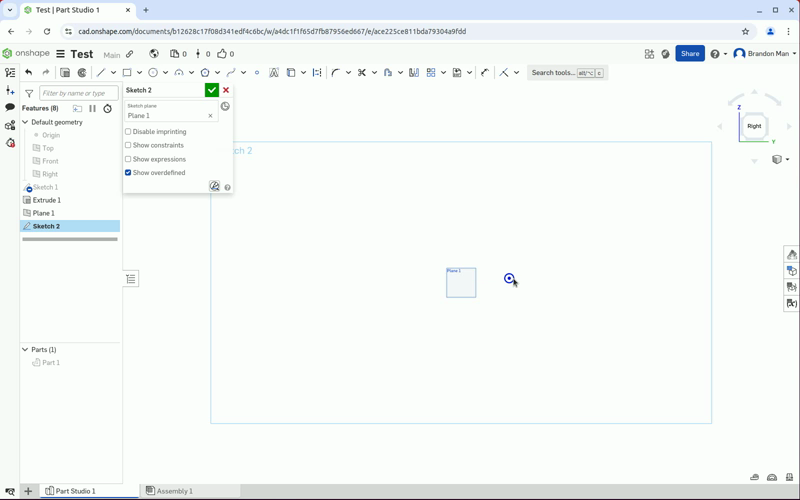
mouse_move(510, 275)
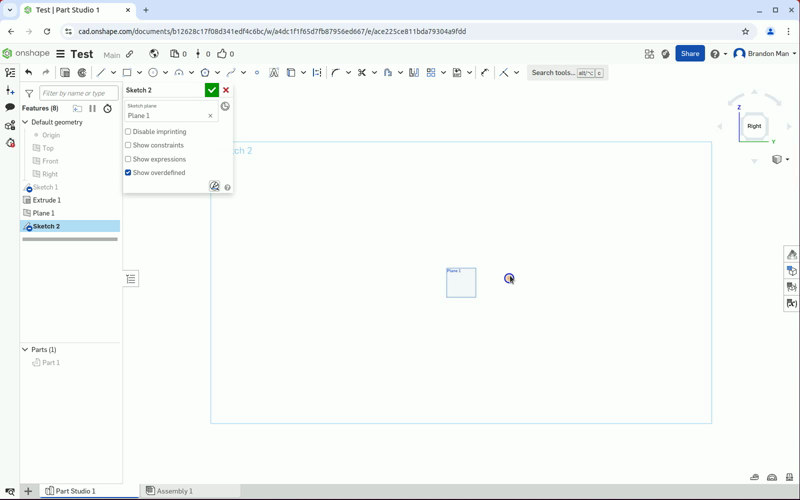
scroll(6)
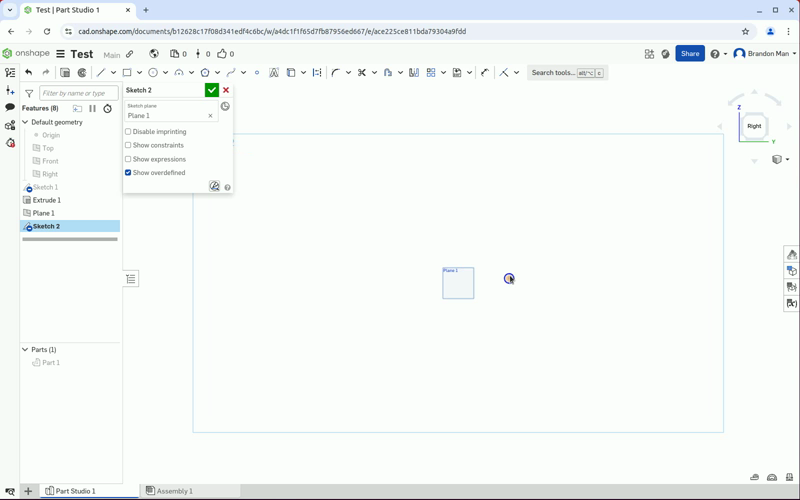
scroll(6)
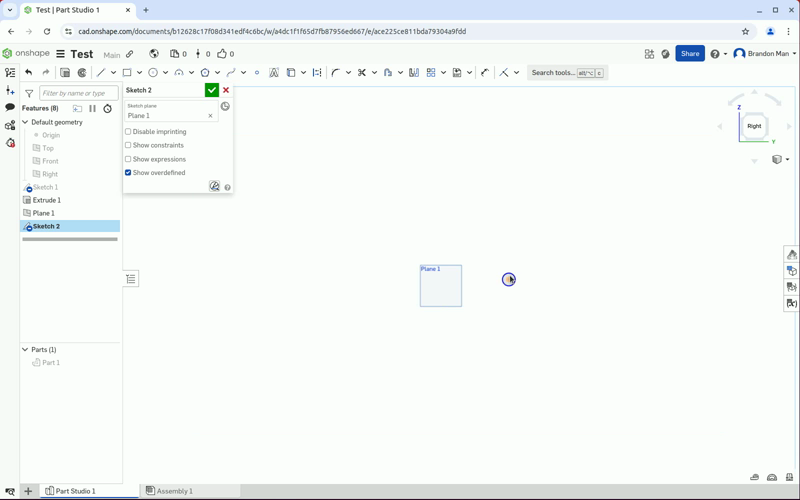
scroll(6)
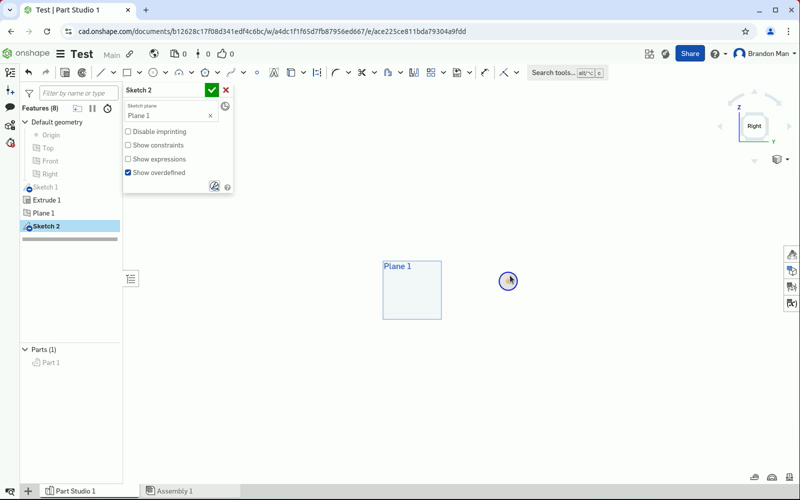
scroll(6)
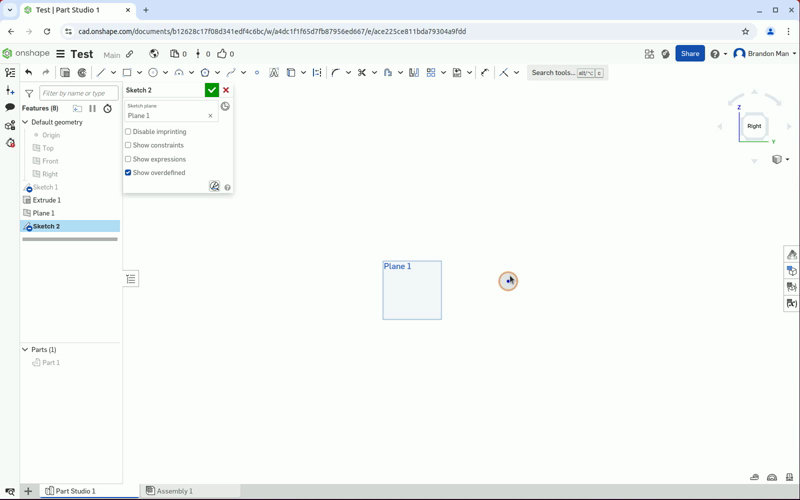
scroll(6)
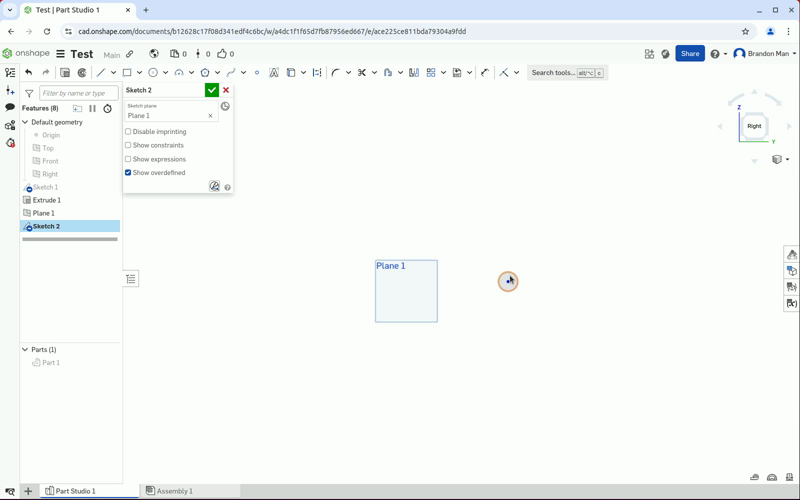
scroll(6)
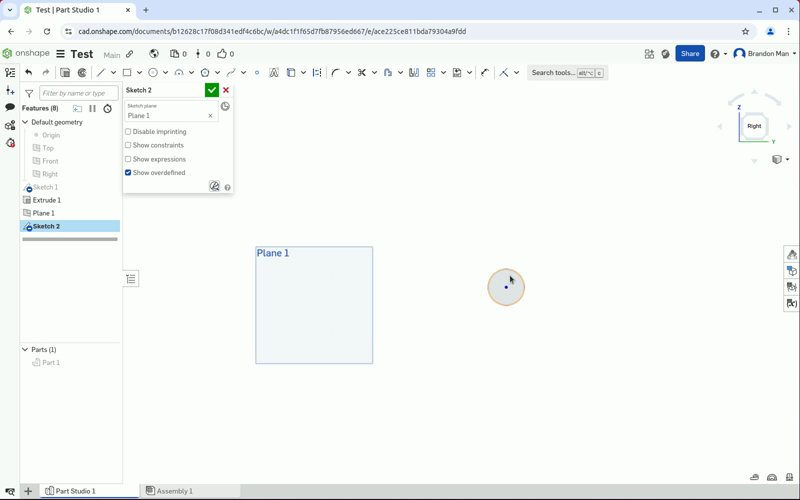
scroll(6)
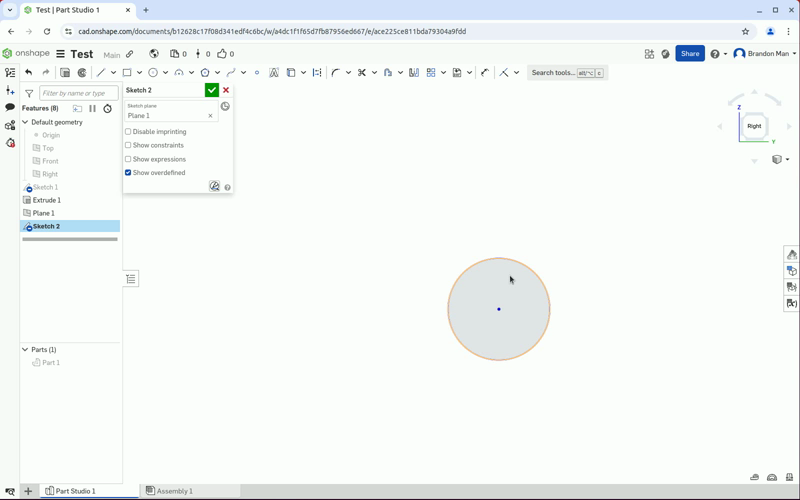
click(510, 275)
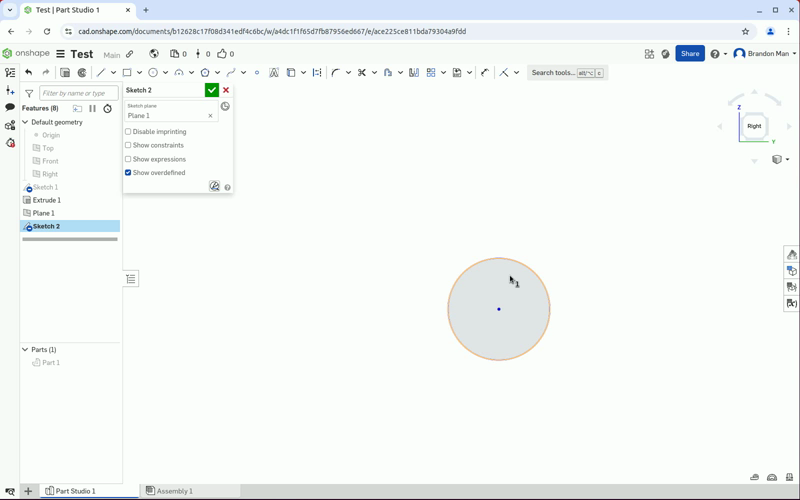
scroll(-6)
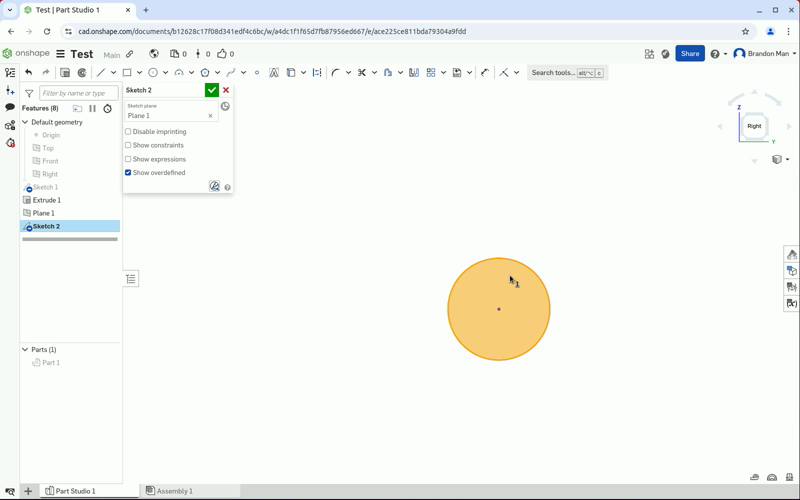
scroll(-6)
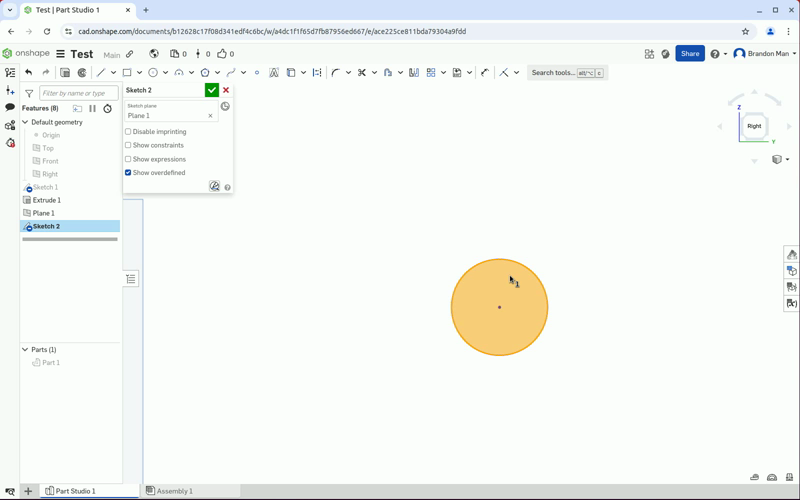
scroll(-6)
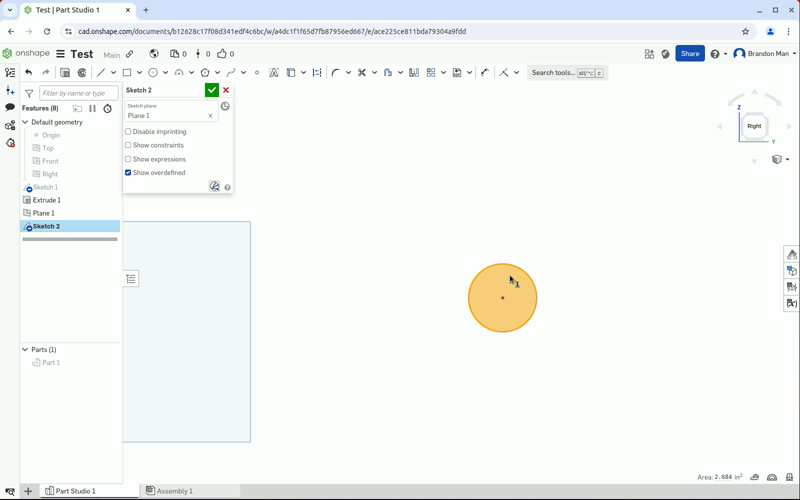
scroll(-6)
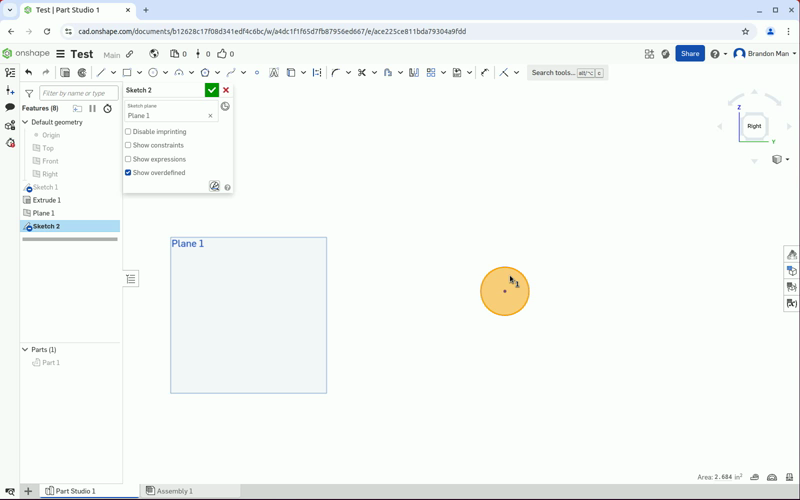
scroll(-6)
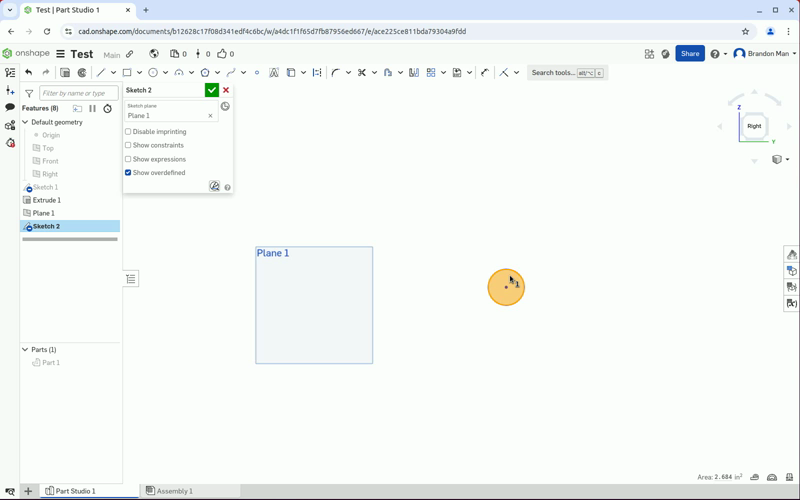
scroll(-6)
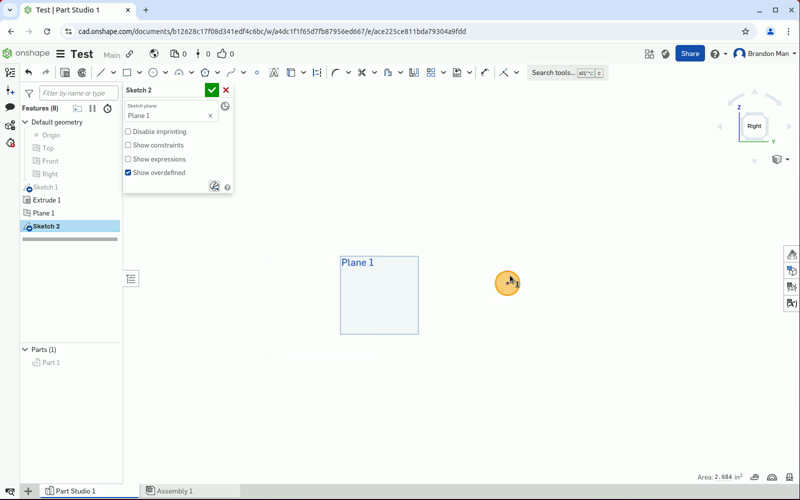
scroll(-6)
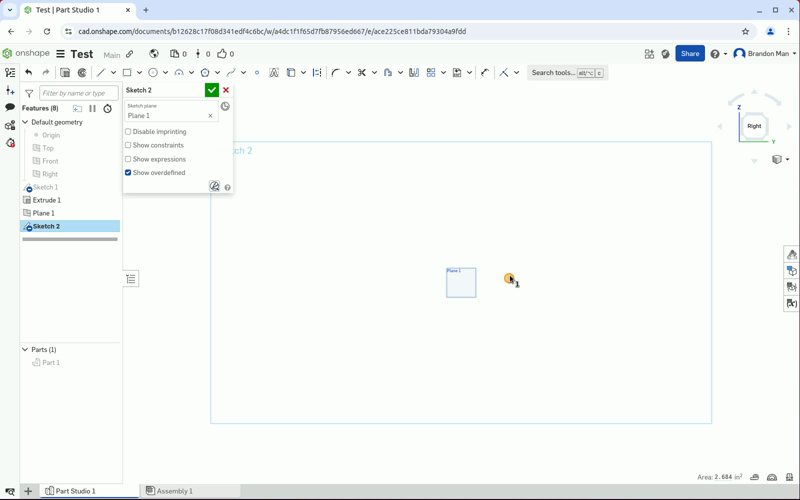
mouse_move(73, 352)
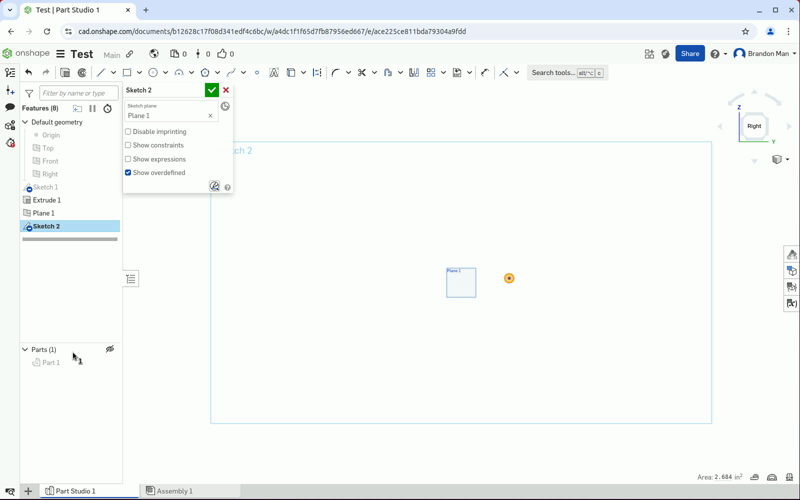
key(shift+y)
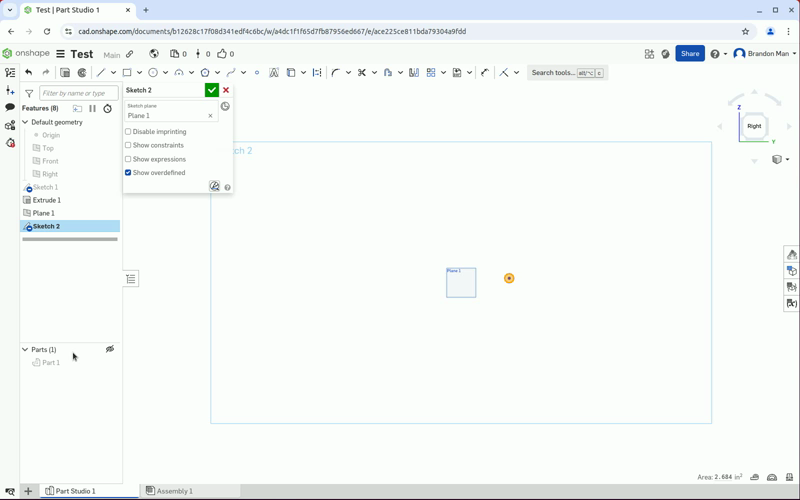
key(shift+e)
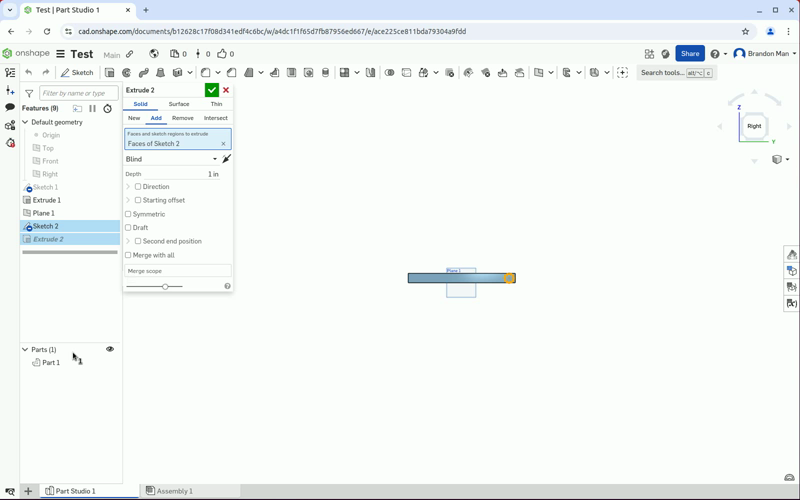
mouse_move(143, 106)
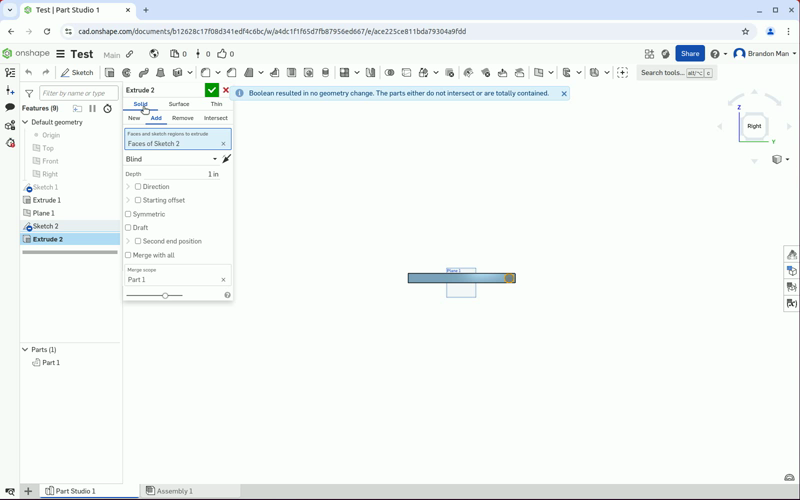
click(143, 106)
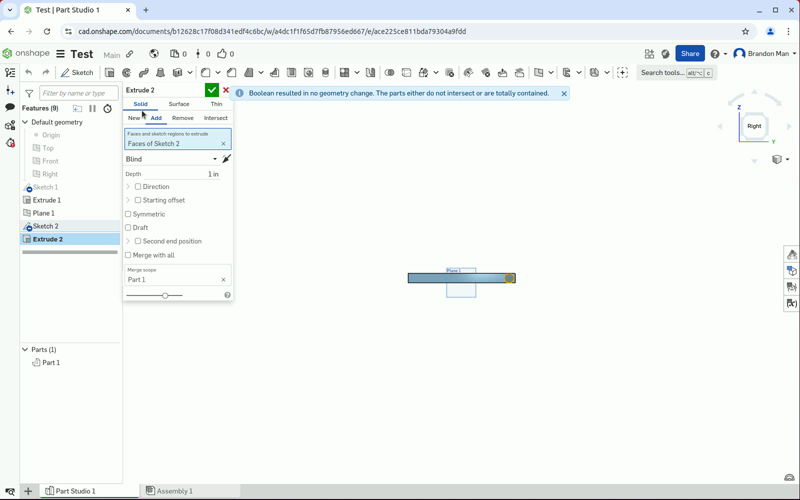
mouse_move(137, 120)
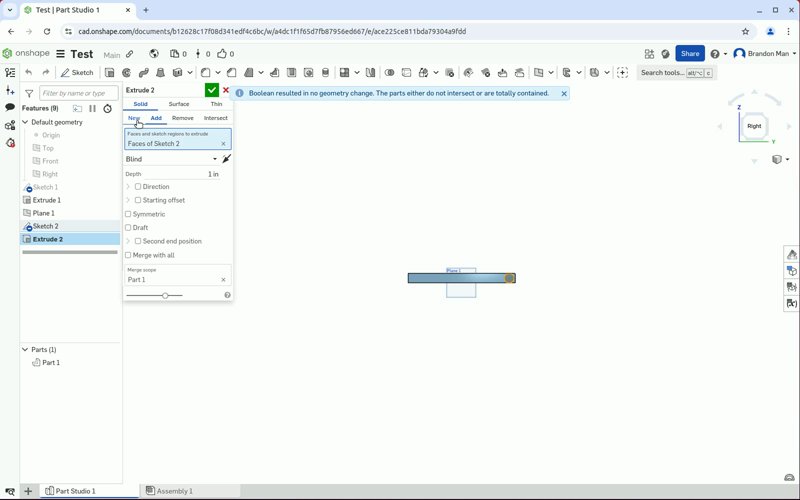
click(137, 120)
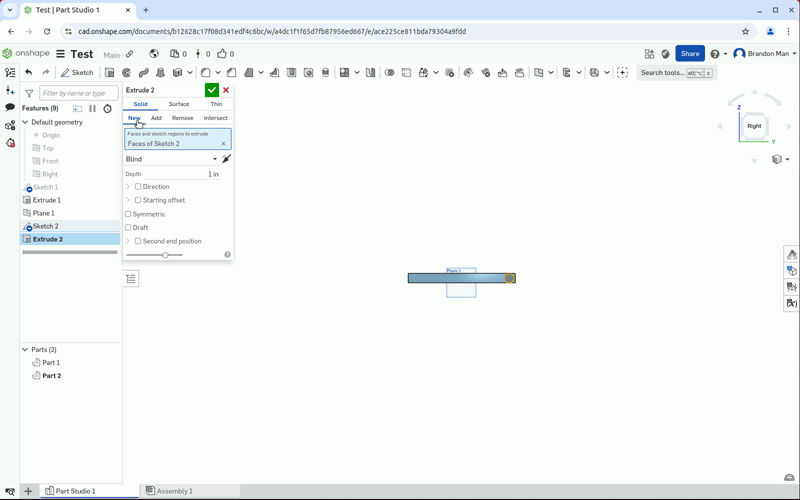
key(tab, 4)
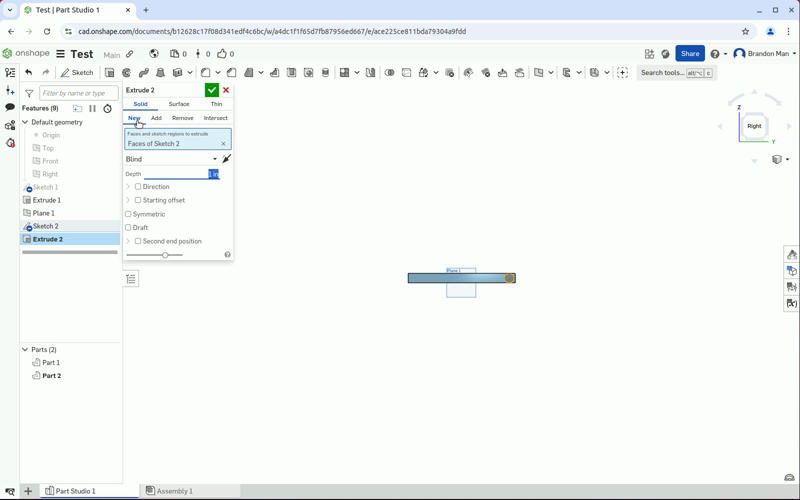
text(1.204)
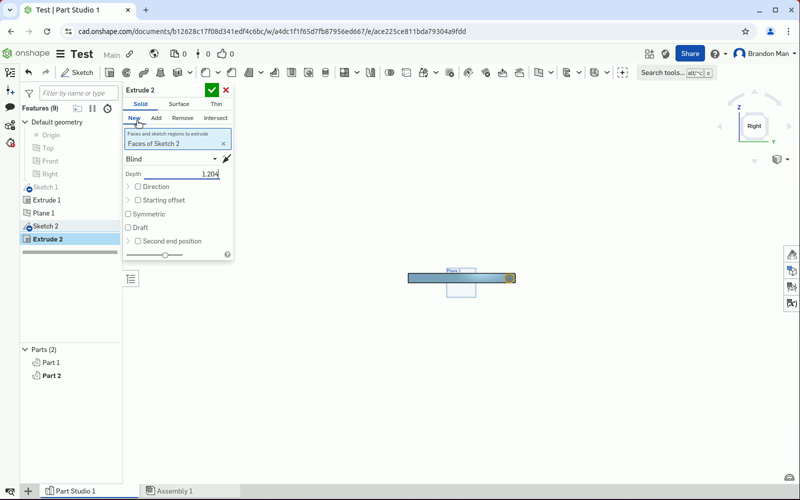
key(enter)
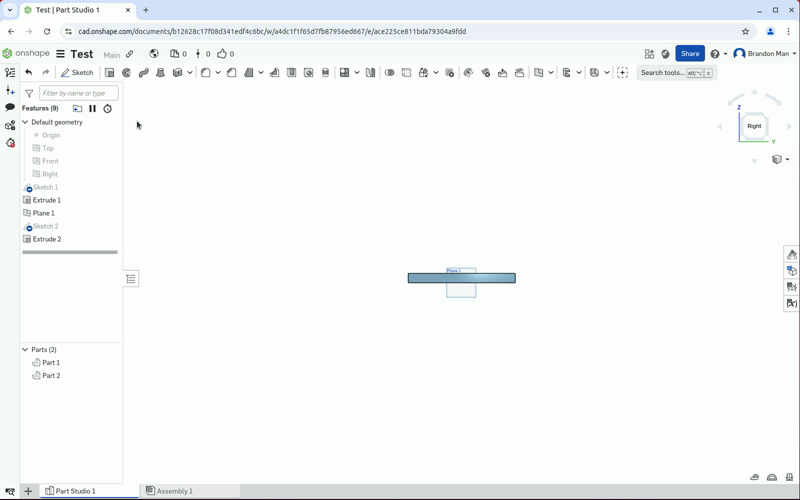
key(shift+h)
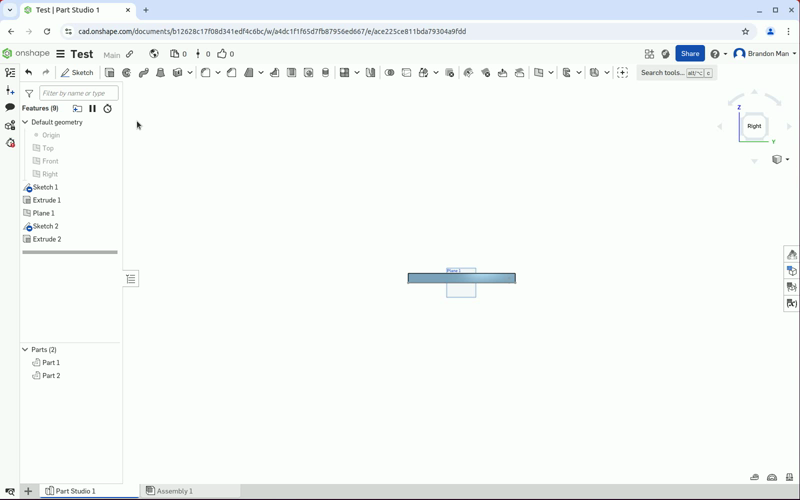
key(shift+h)
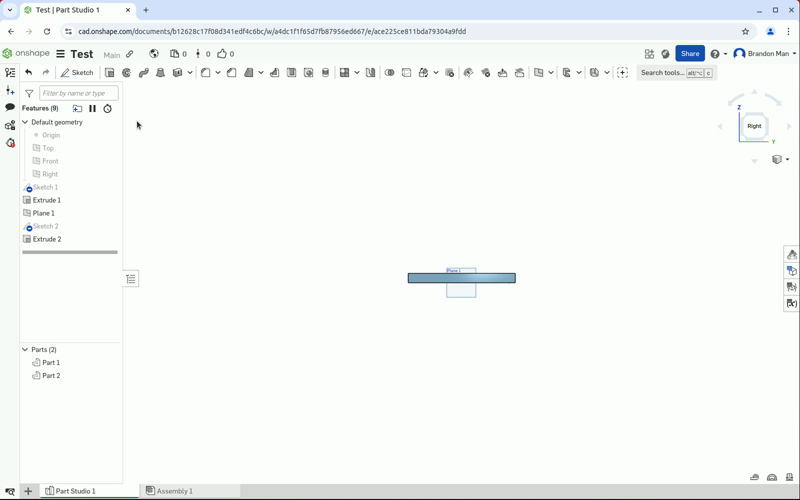
mouse_move(73, 189)
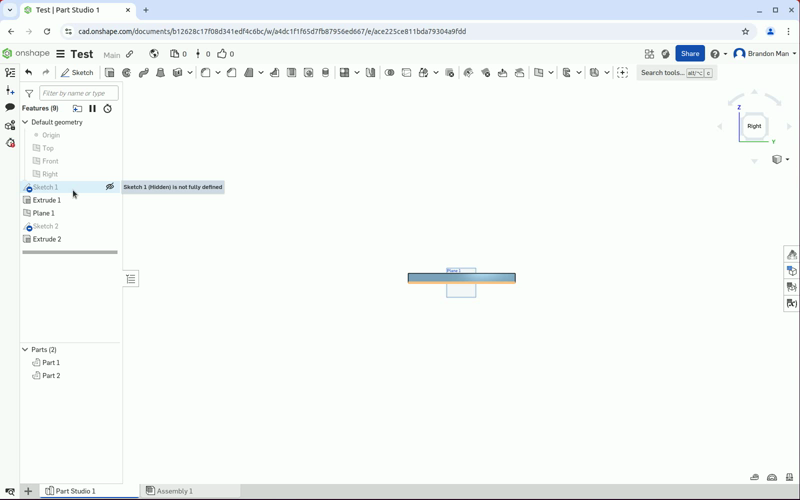
click(73, 189)
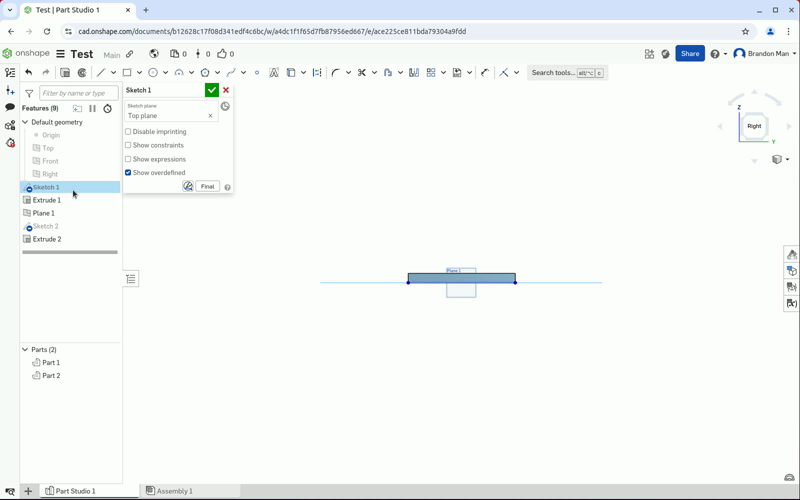
mouse_move(229, 92)
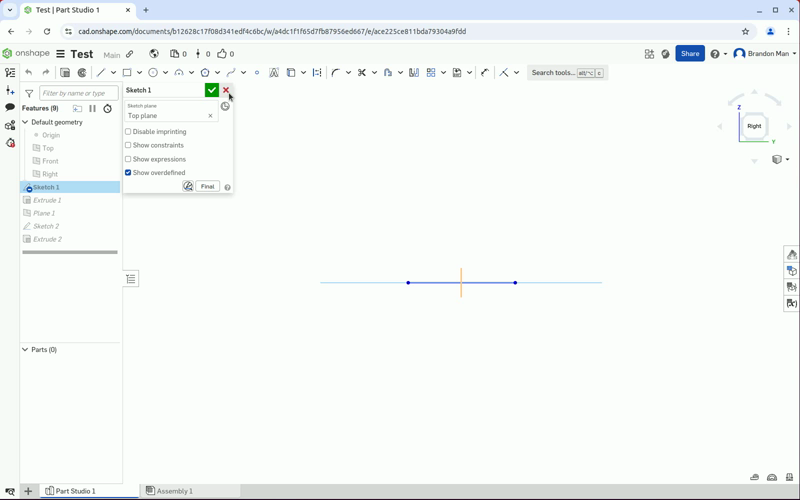
click(229, 92)
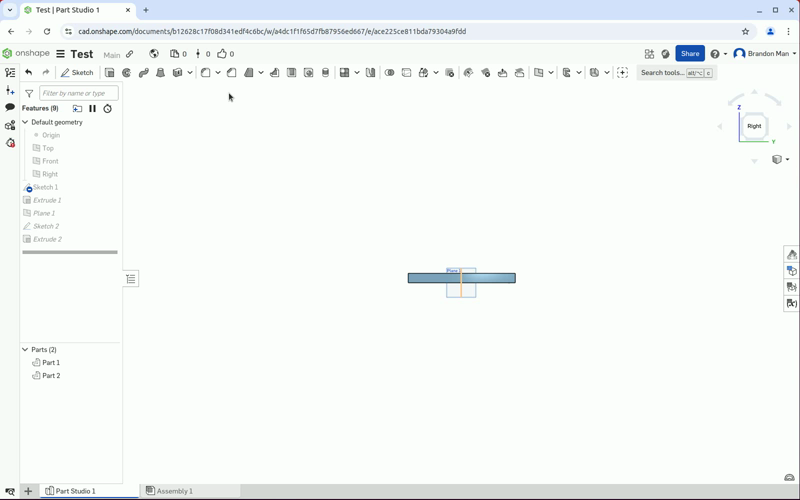
mouse_move(541, 75)
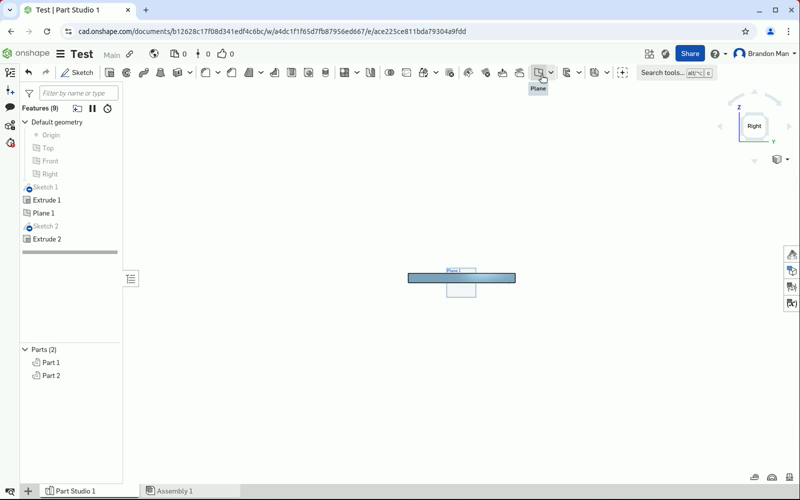
click(541, 75)
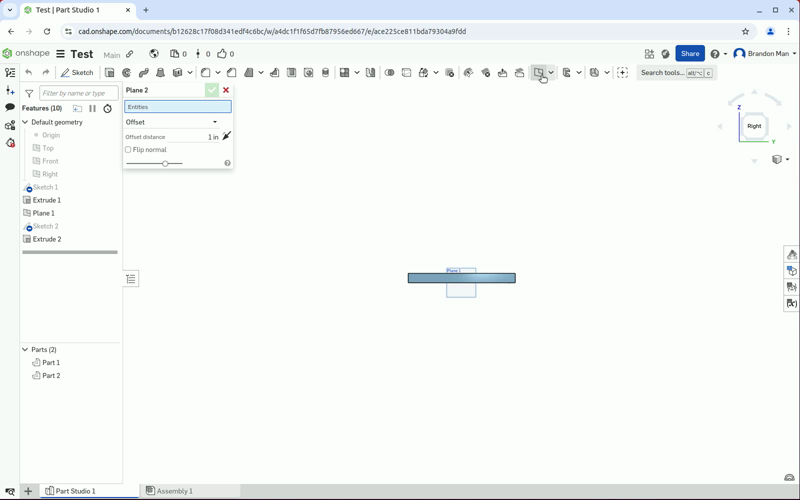
mouse_move(73, 176)
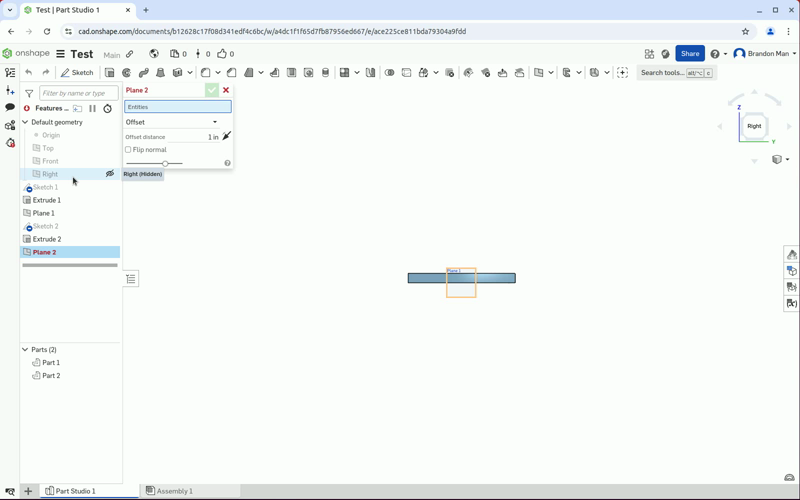
click(73, 176)
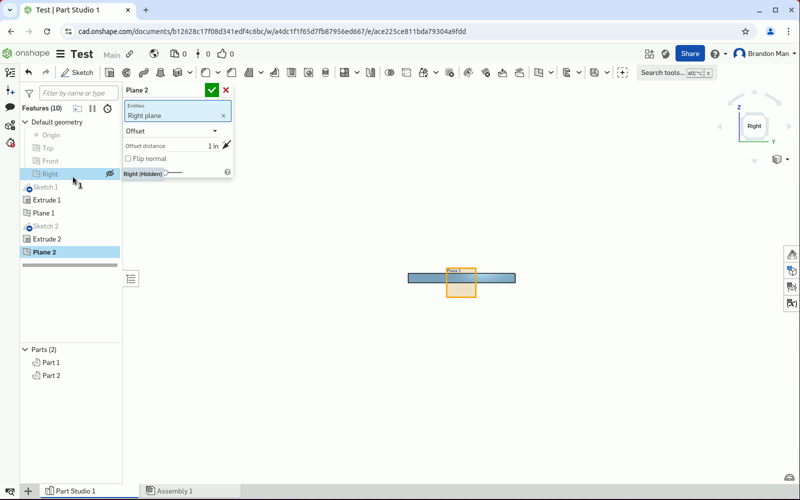
key(tab, 2)
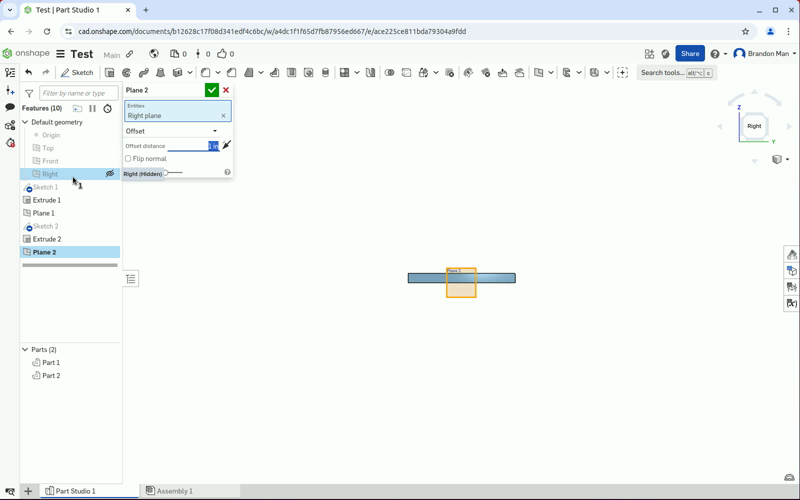
text(21.907)
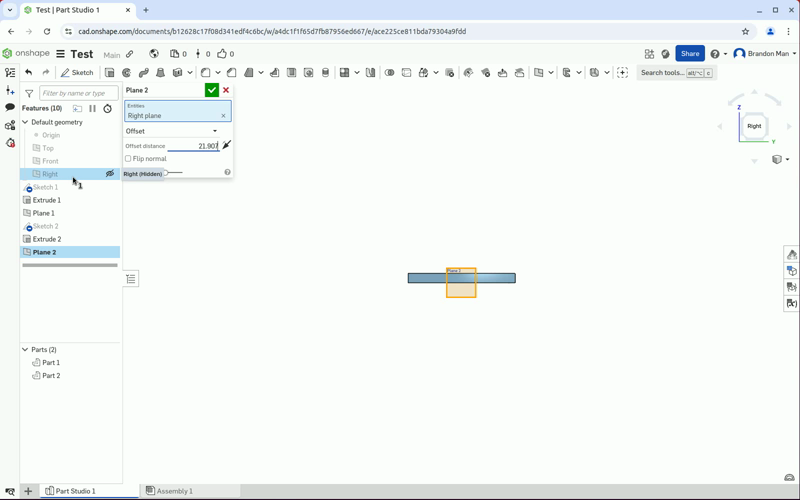
key(enter, 2)
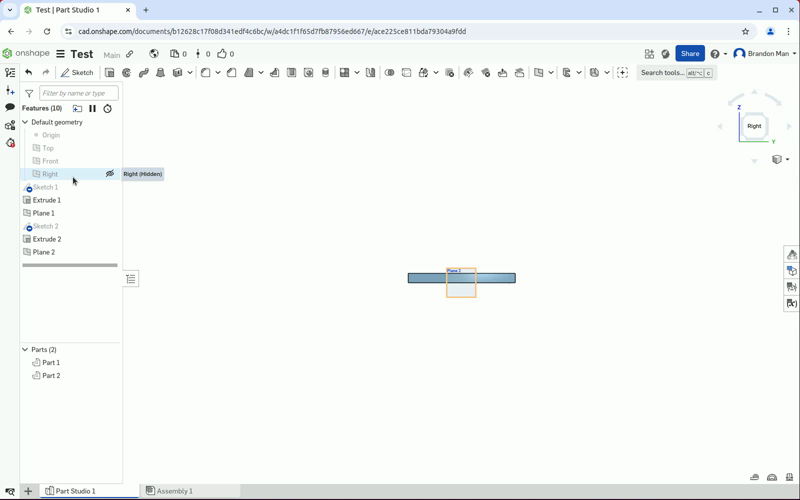
key(shift+s)
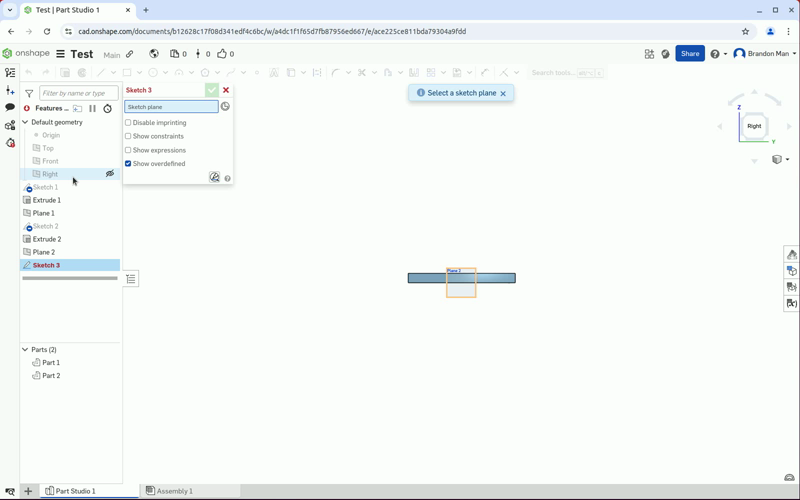
mouse_move(73, 254)
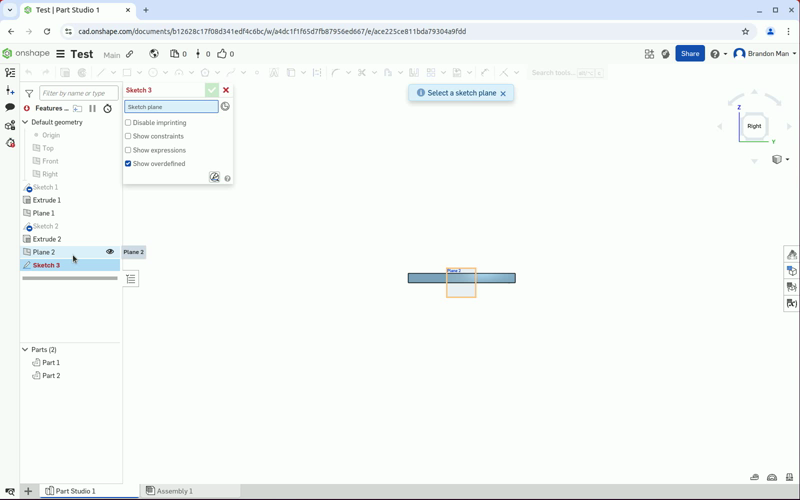
click(73, 254)
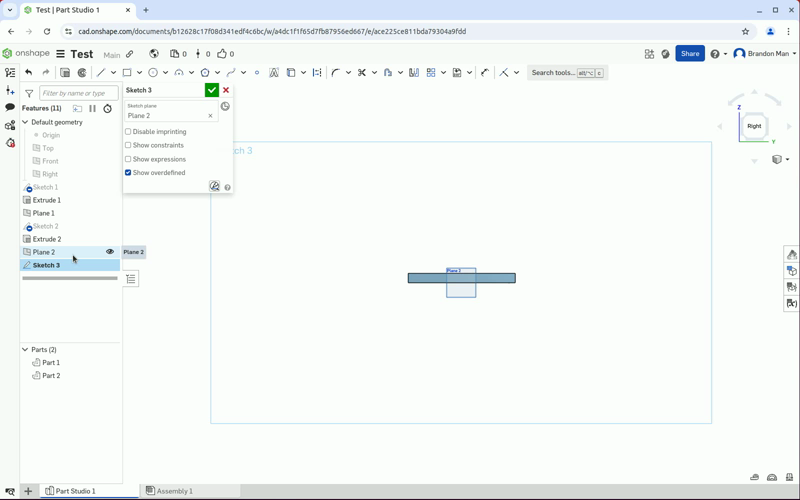
mouse_move(73, 352)
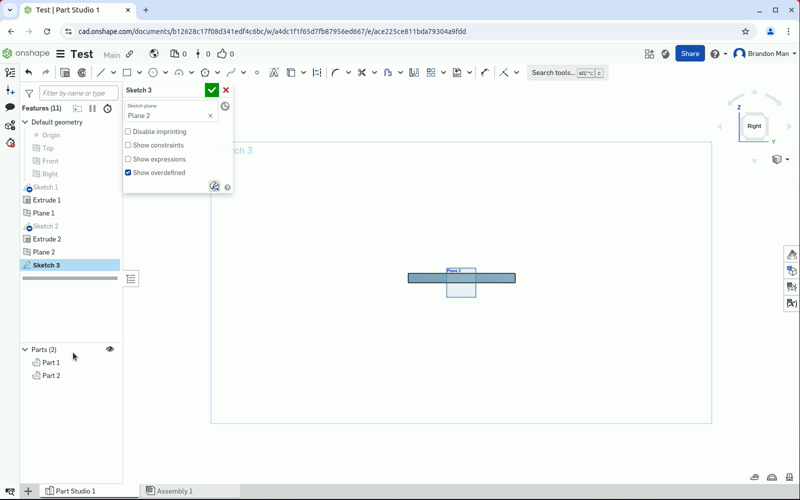
key(y)
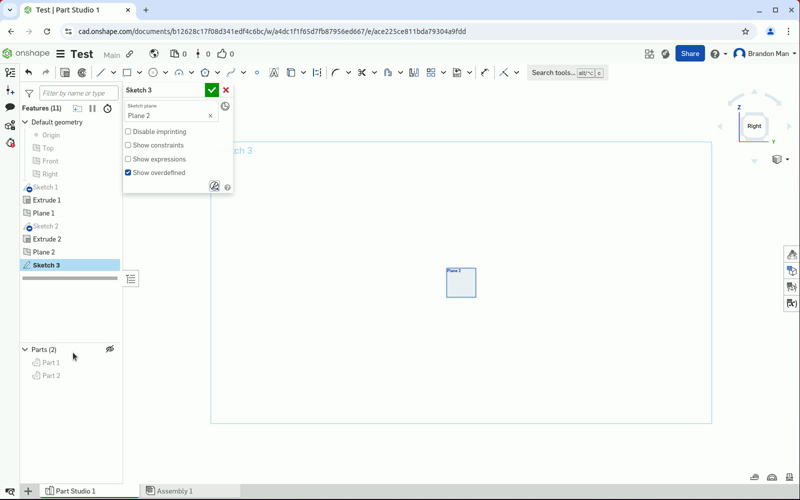
key(c)
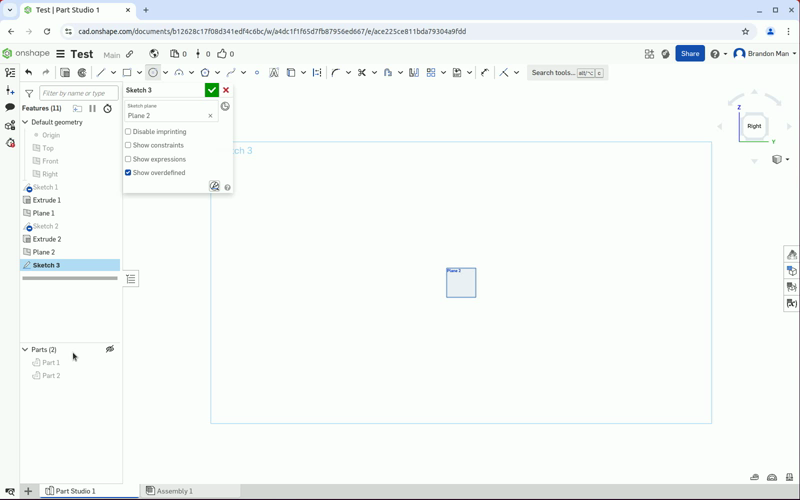
key_down(shift)
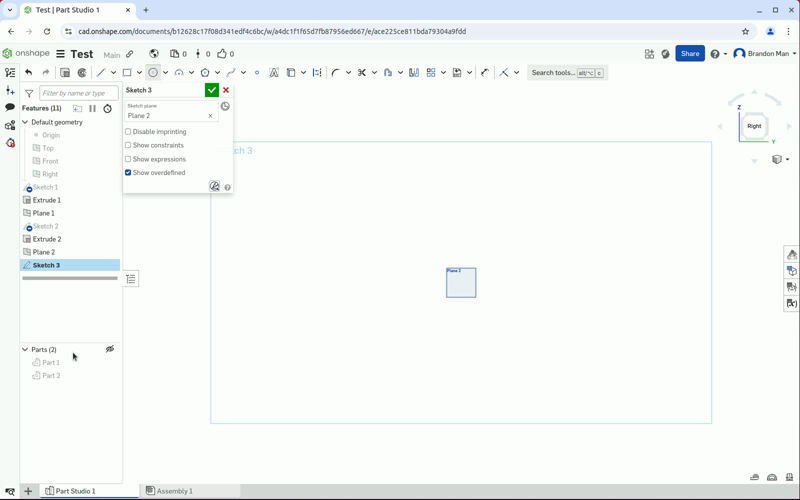
mouse_move(412, 278)
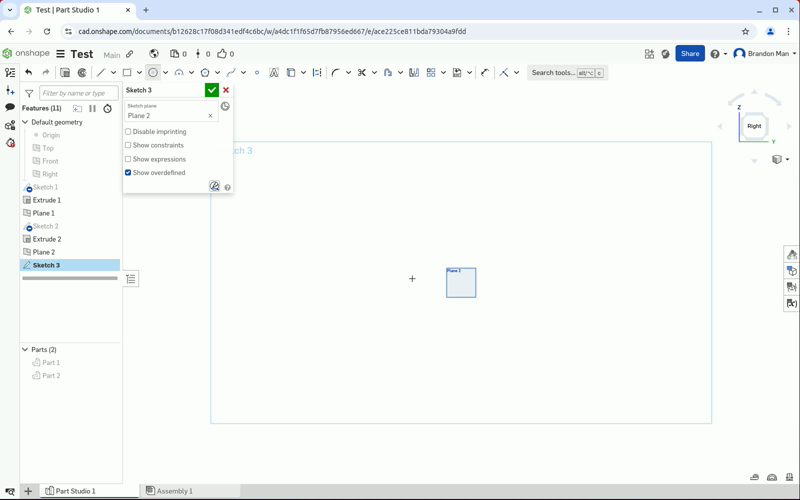
click(412, 278)
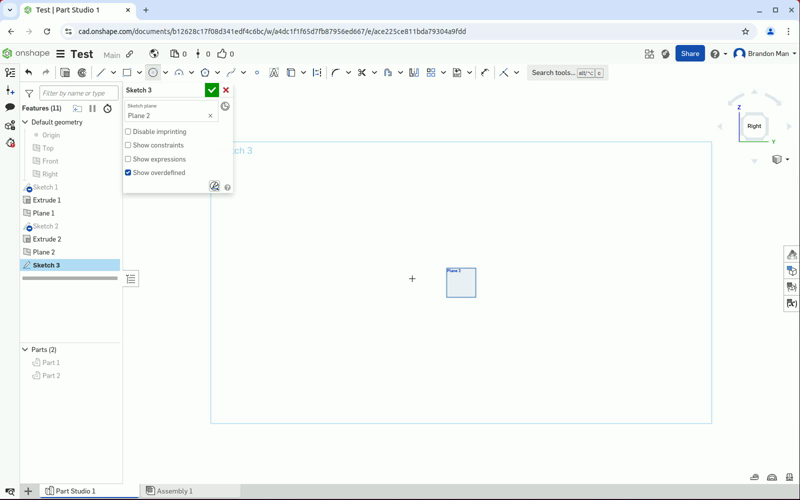
key_up(shift)
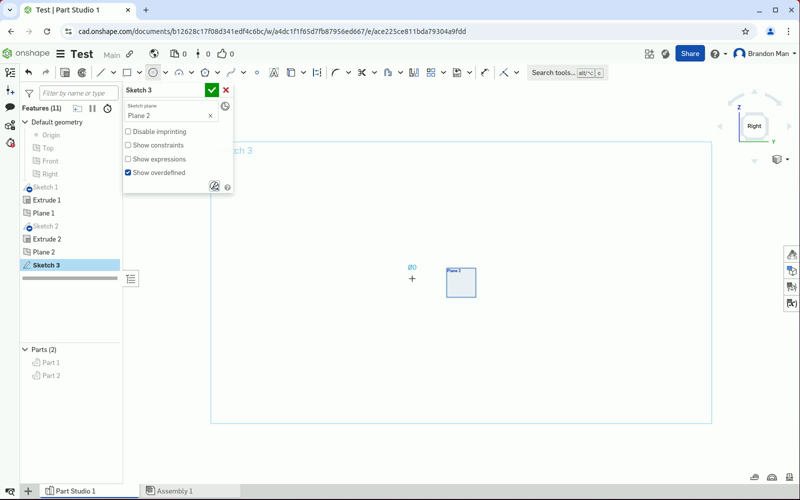
mouse_move(416, 278)
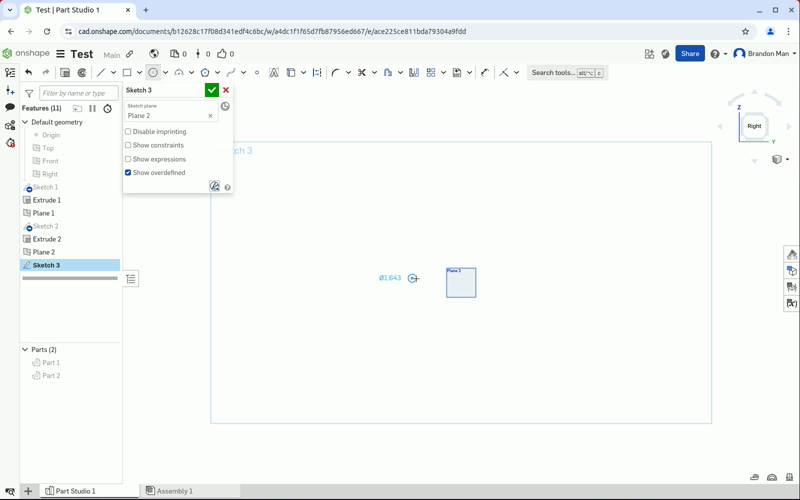
click(416, 278)
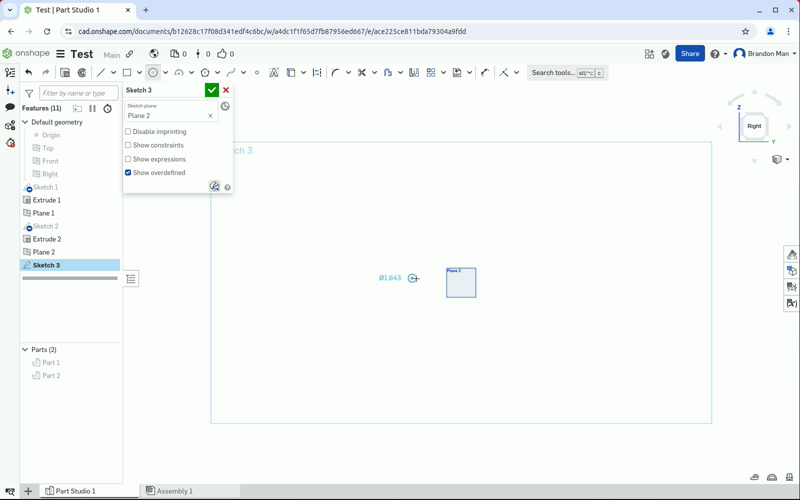
key(esc)
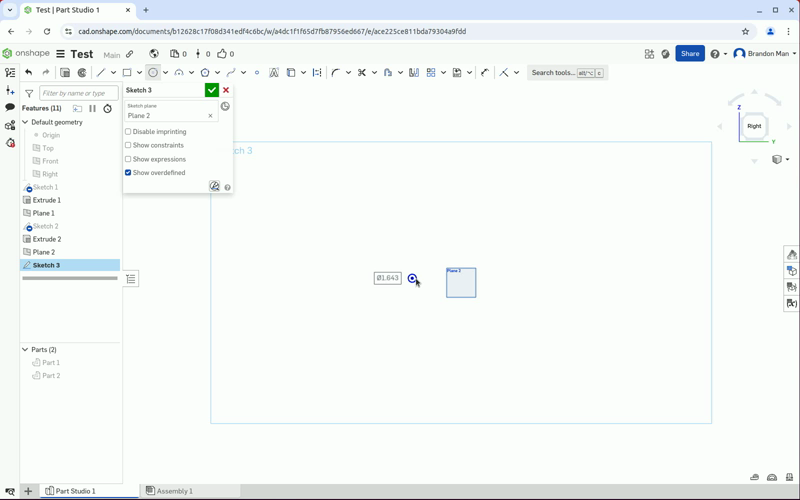
mouse_move(409, 280)
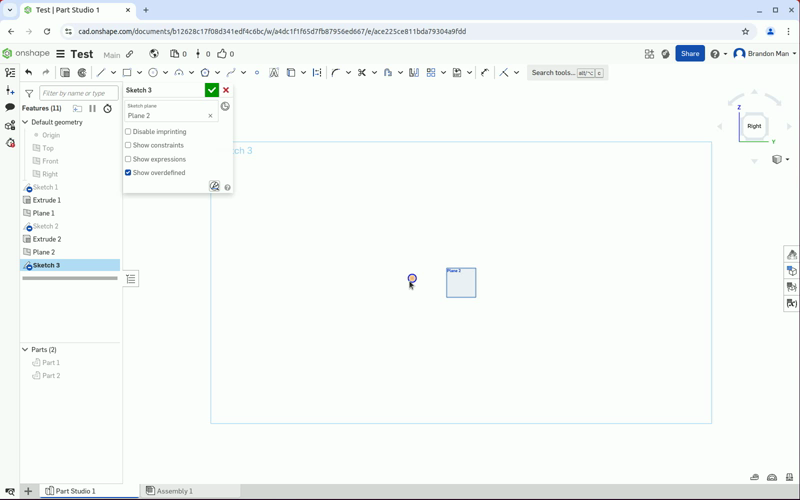
scroll(6)
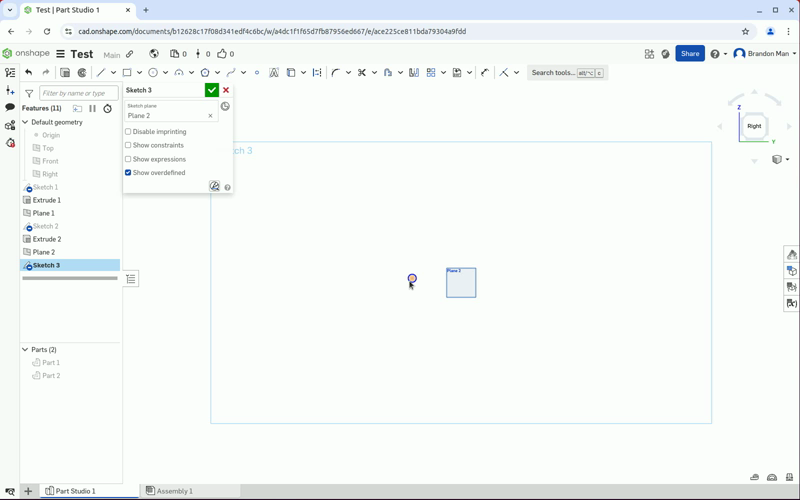
scroll(6)
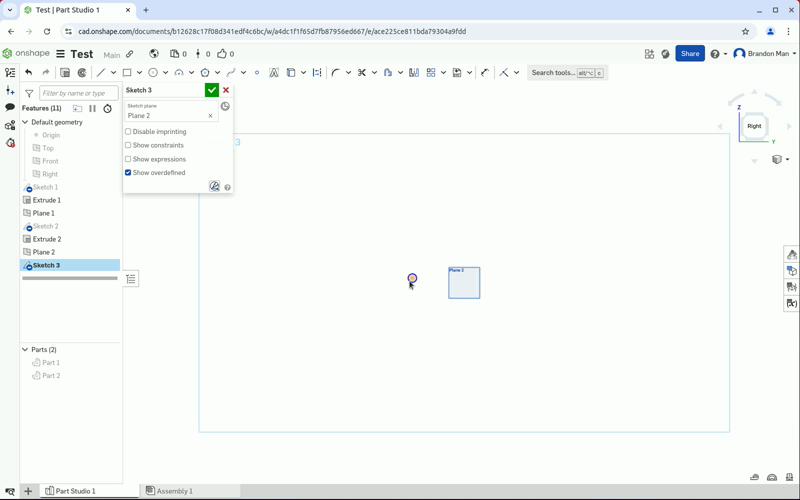
scroll(6)
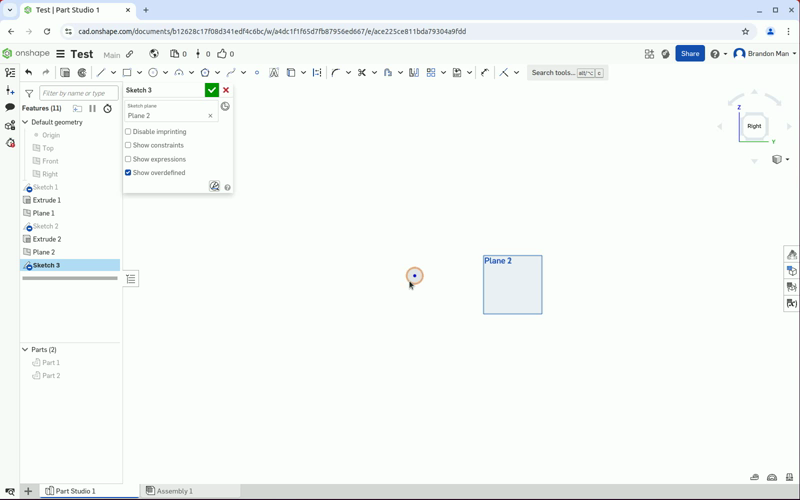
scroll(6)
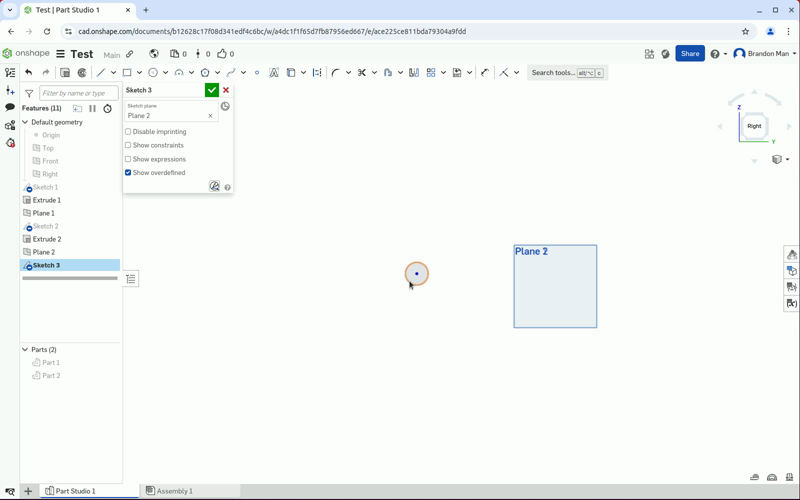
scroll(6)
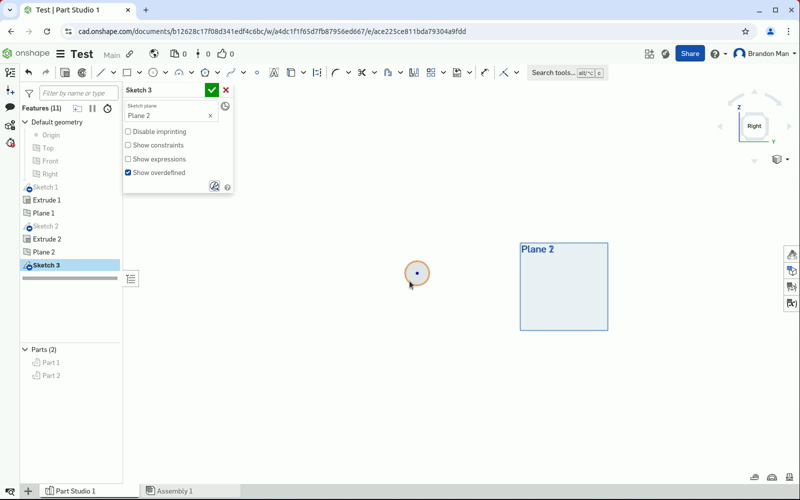
scroll(6)
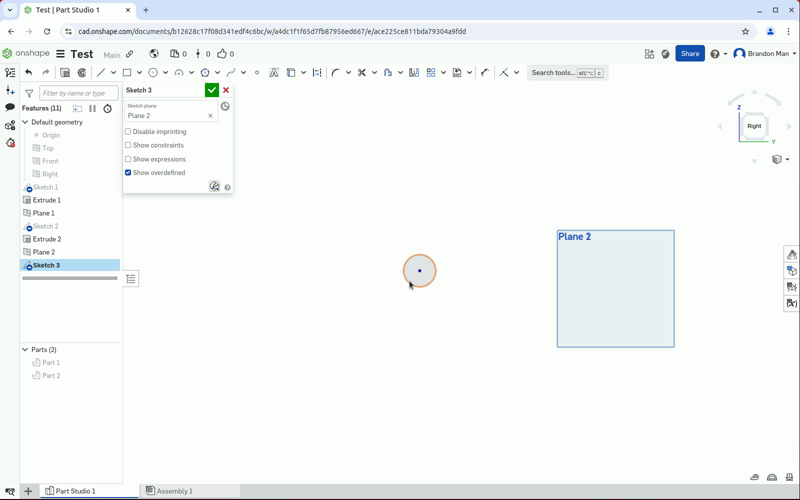
scroll(6)
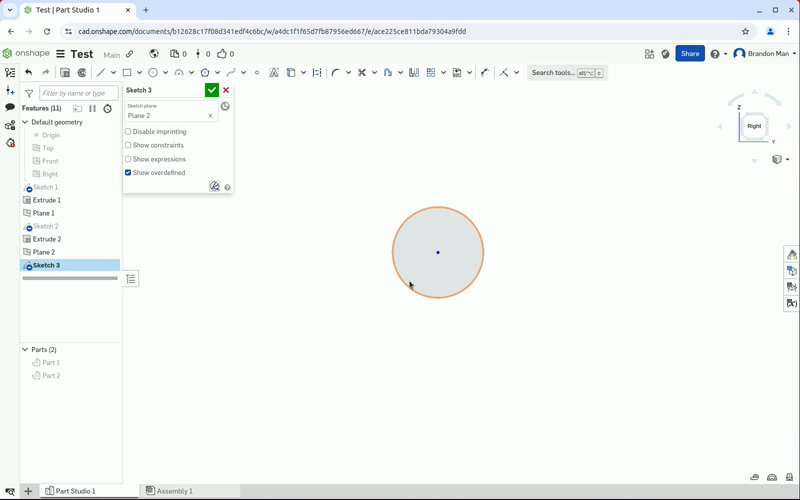
click(409, 280)
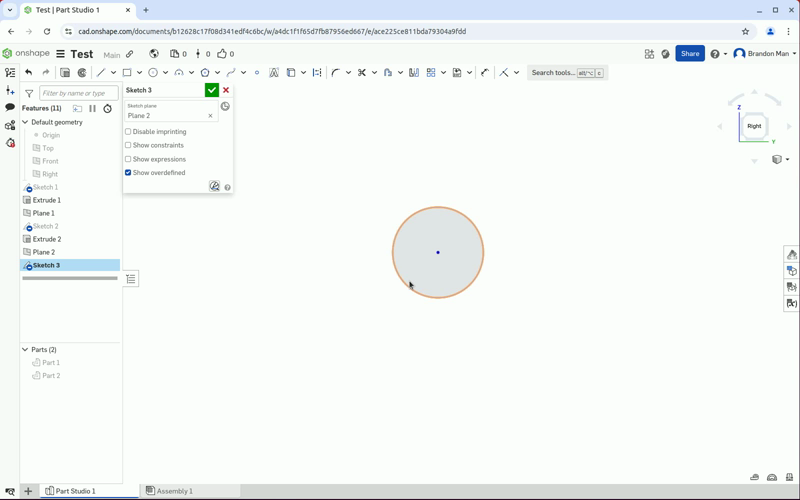
scroll(-6)
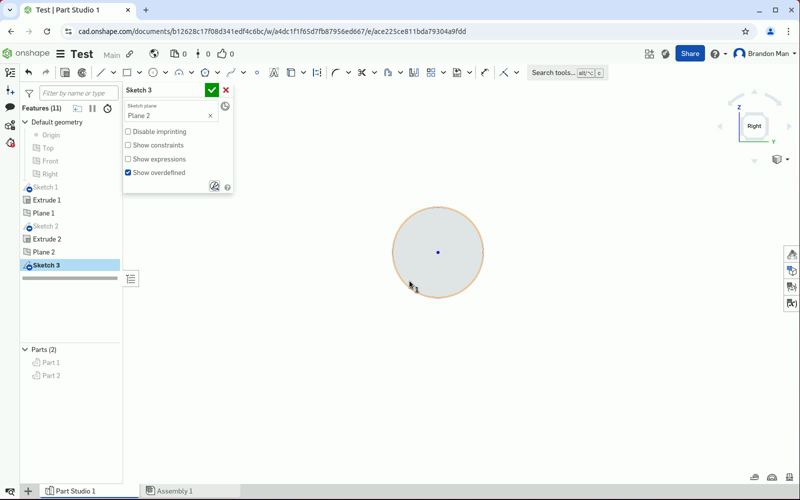
scroll(-6)
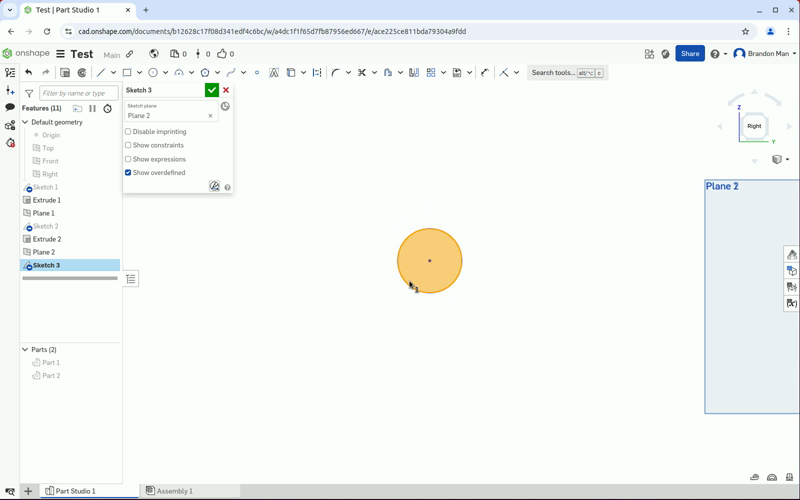
scroll(-6)
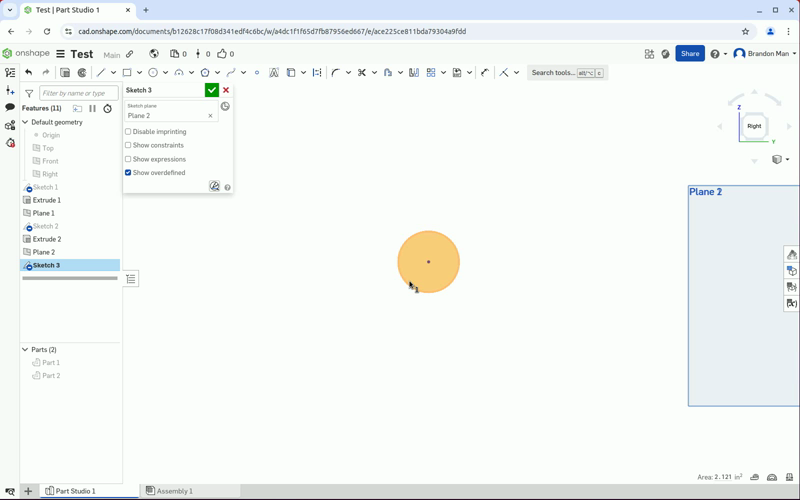
scroll(-6)
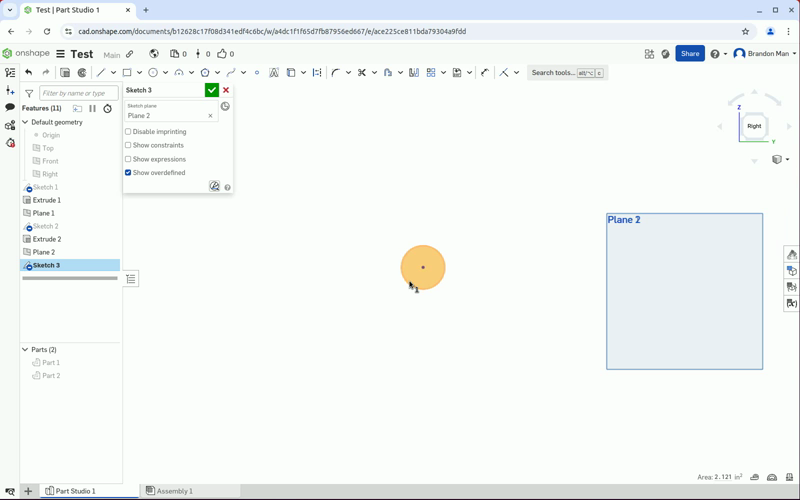
scroll(-6)
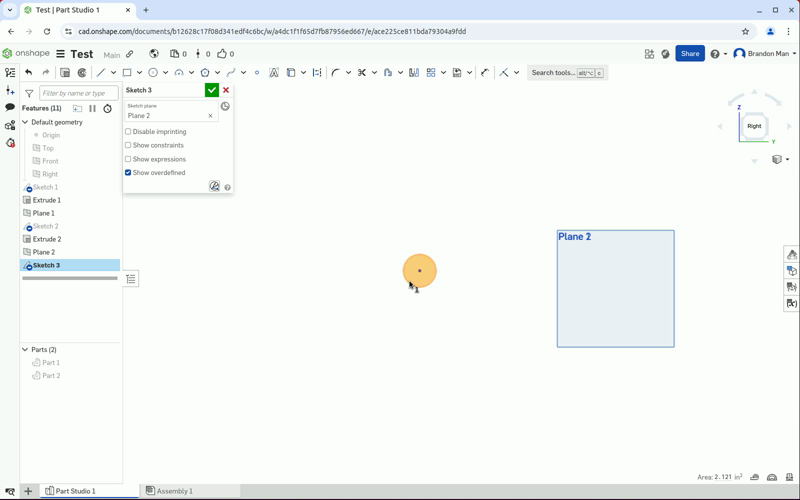
scroll(-6)
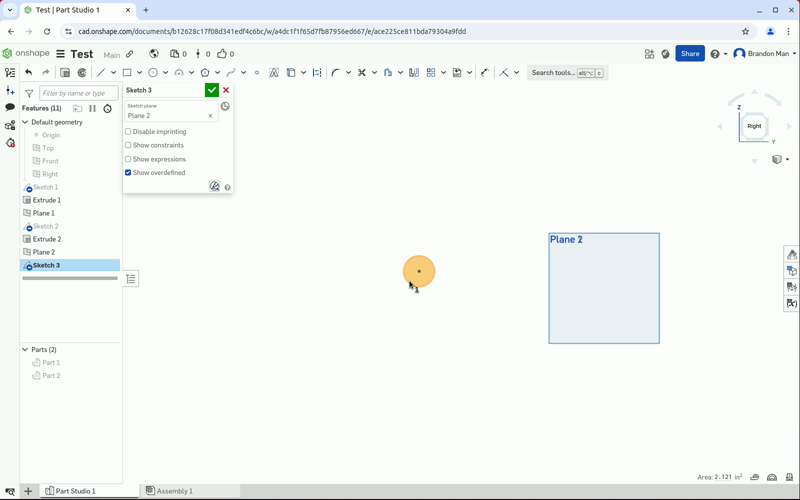
scroll(-6)
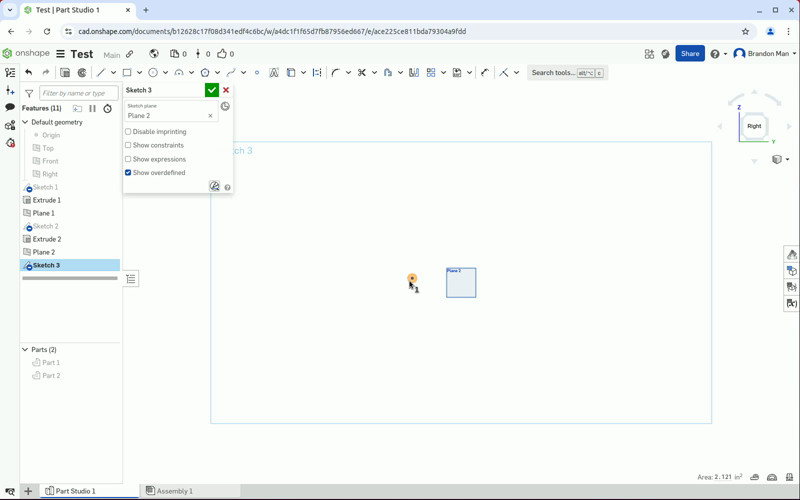
mouse_move(73, 352)
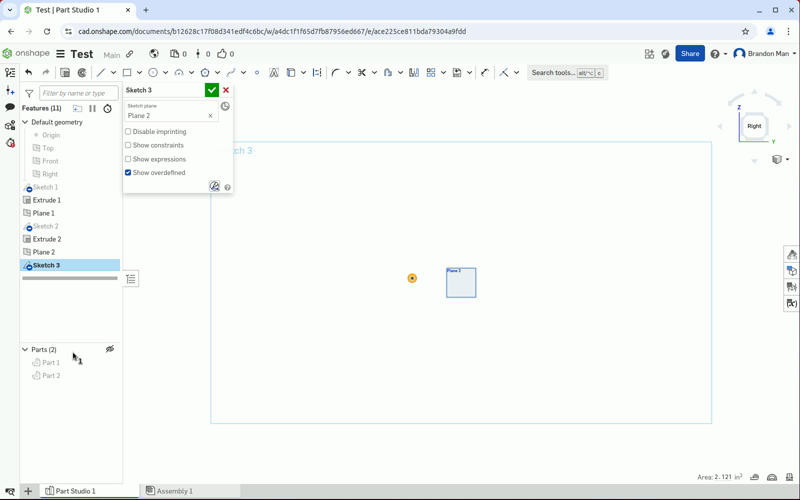
key(shift+y)
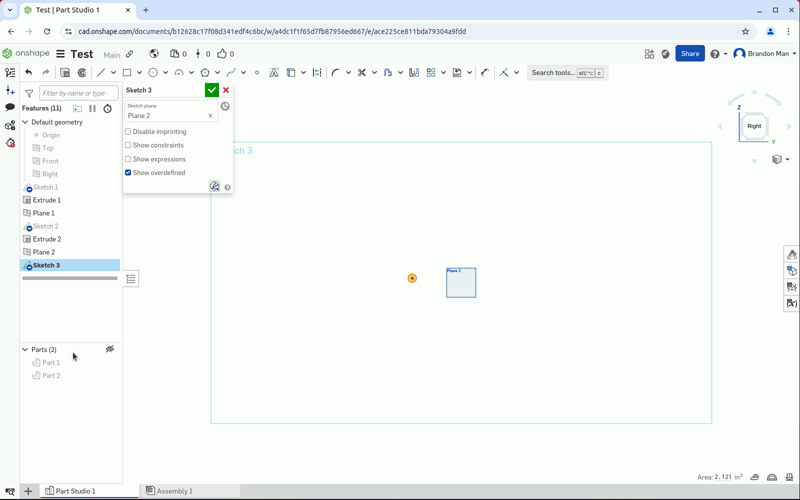
key(shift+e)
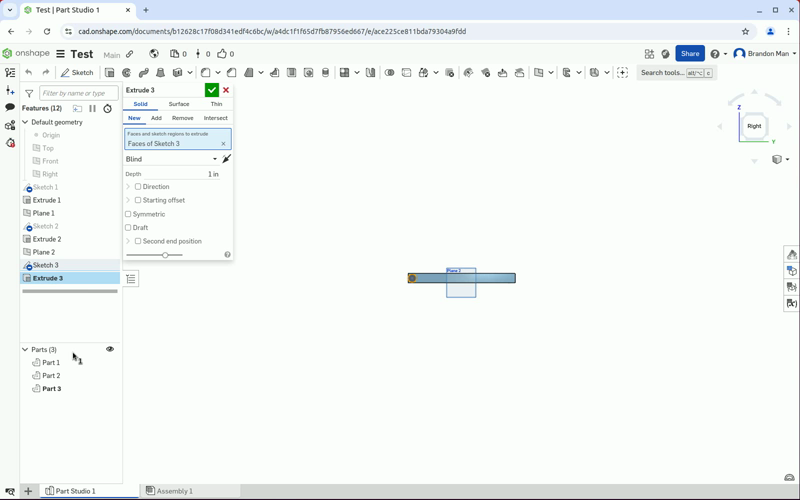
mouse_move(143, 106)
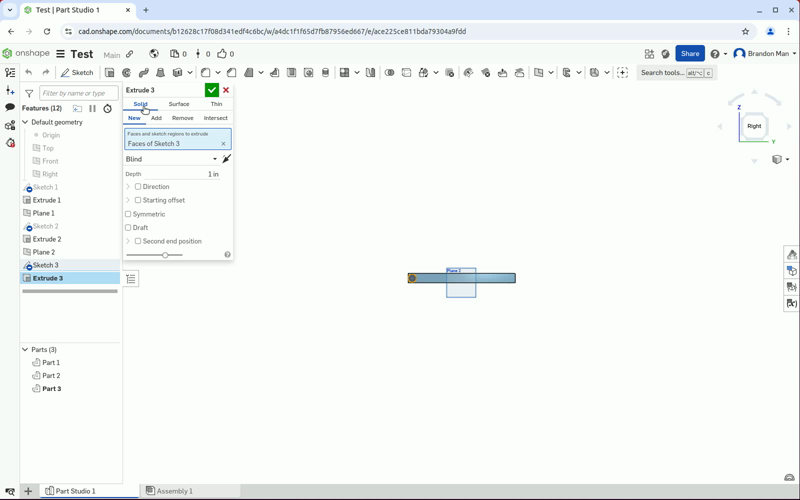
click(143, 106)
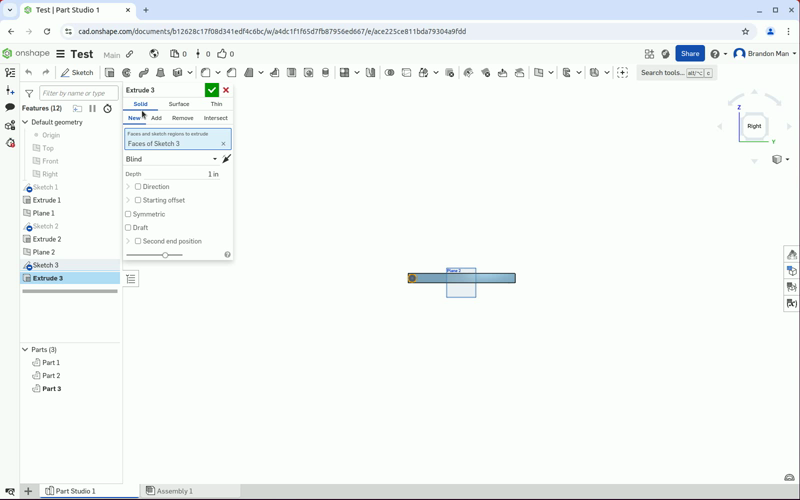
mouse_move(137, 120)
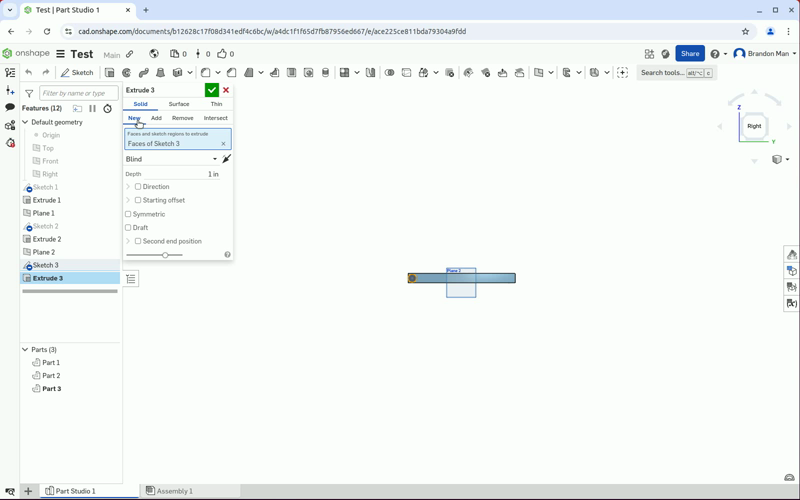
click(137, 120)
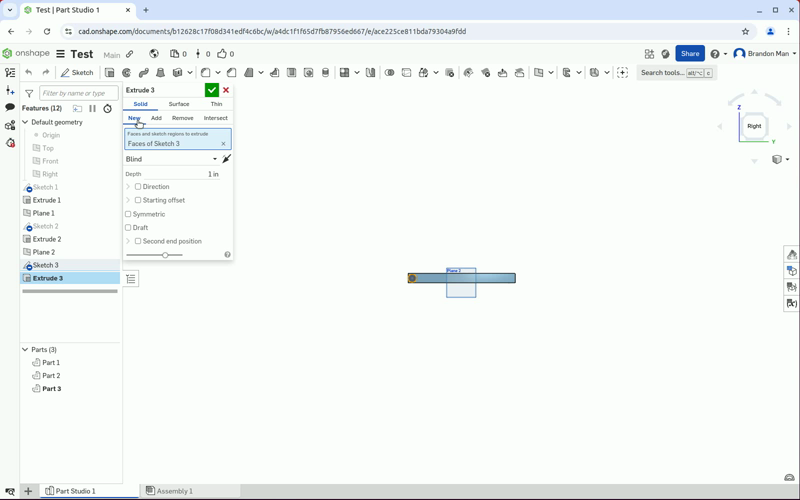
key(tab, 4)
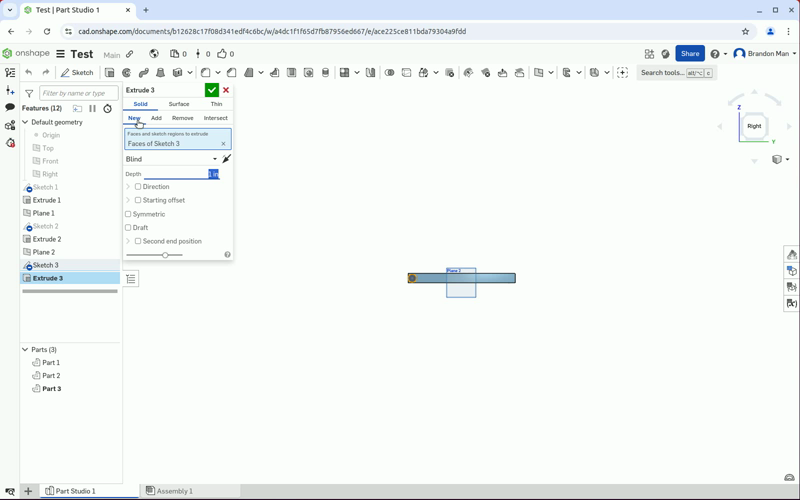
text(1.204)
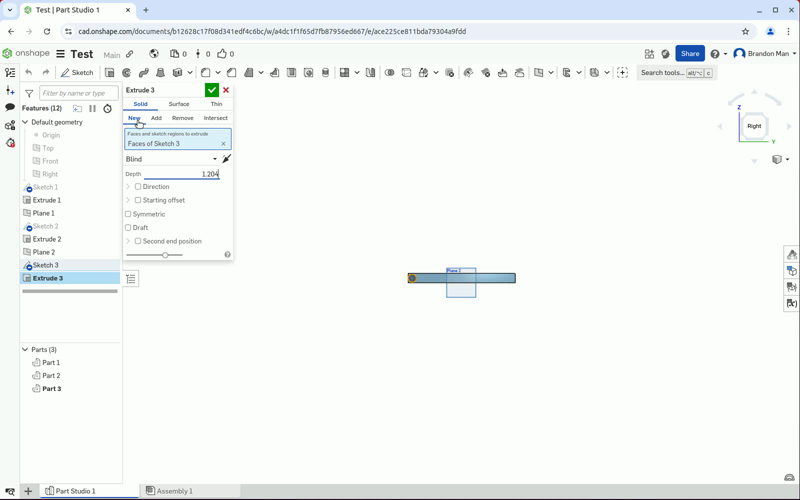
key(enter)
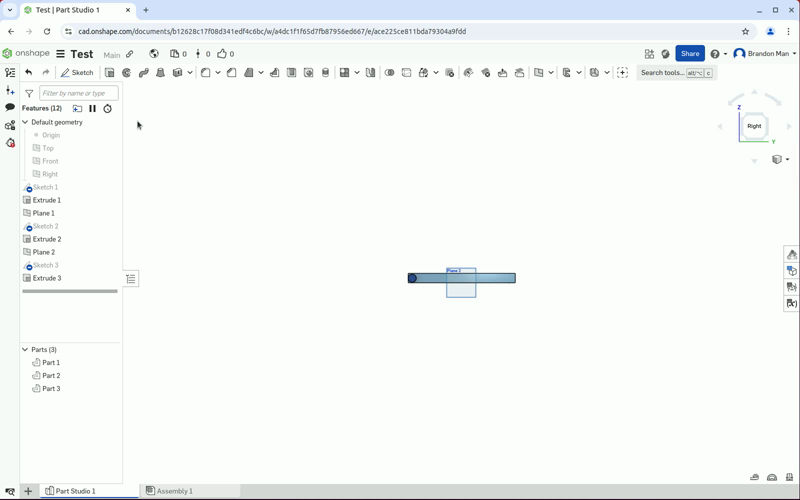
key(shift+h)
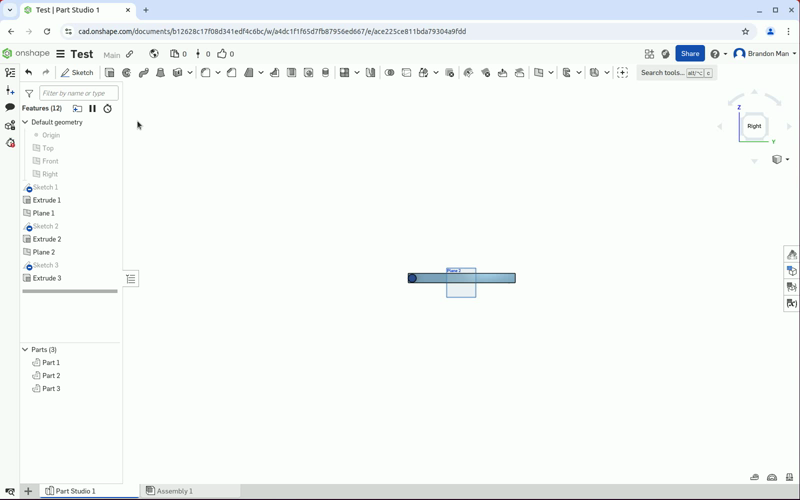
key(shift+h)
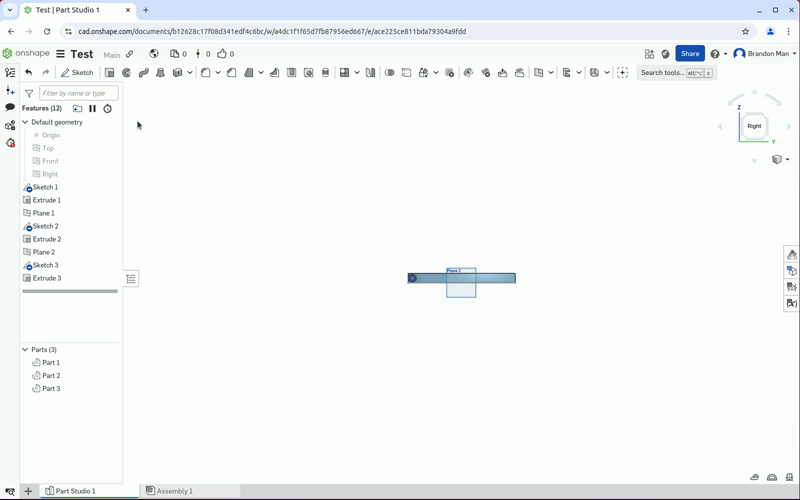
key(shift+7)
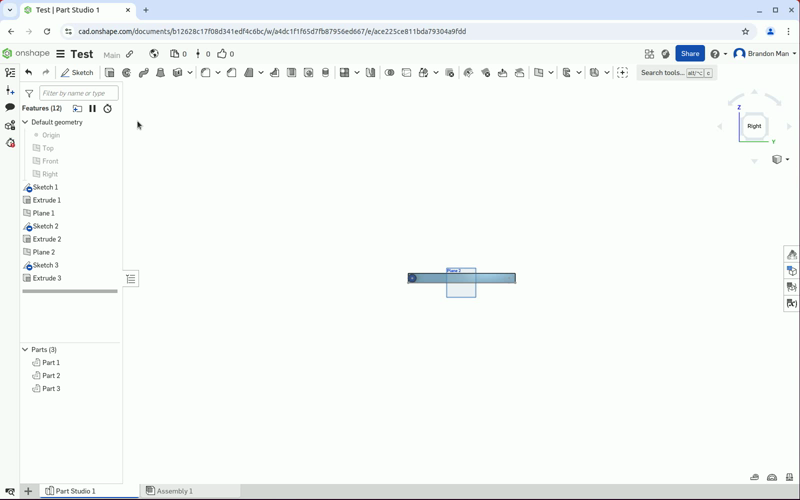
key(right, 2)
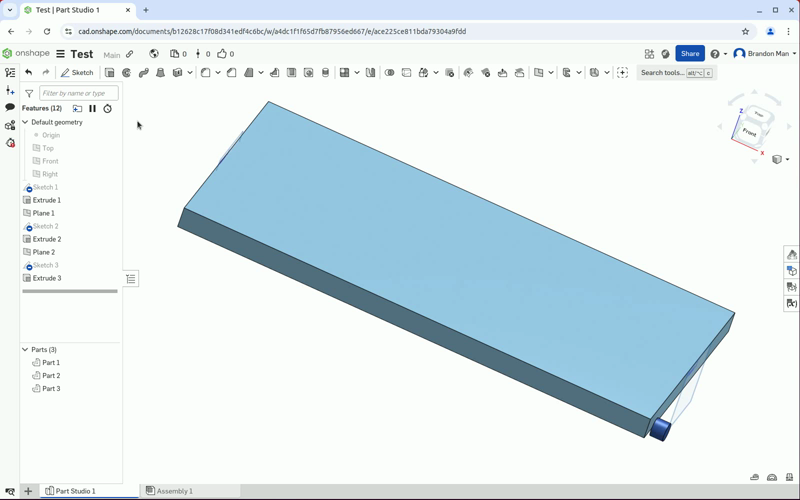
key(down, 2)
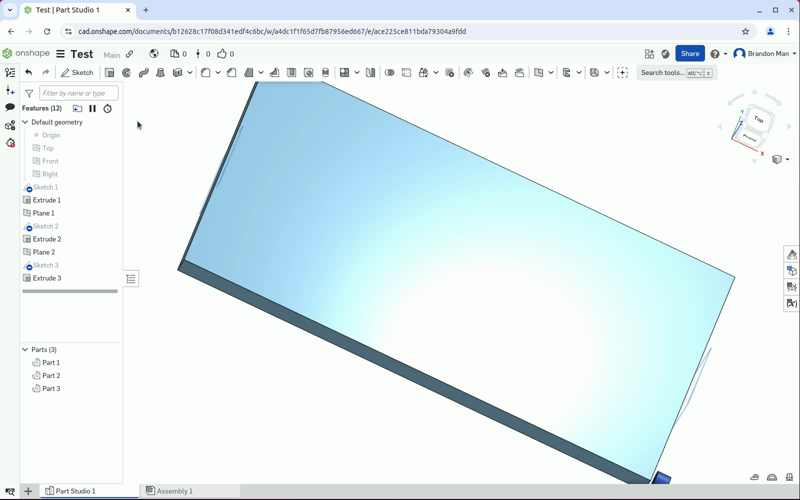
key(up, 2)
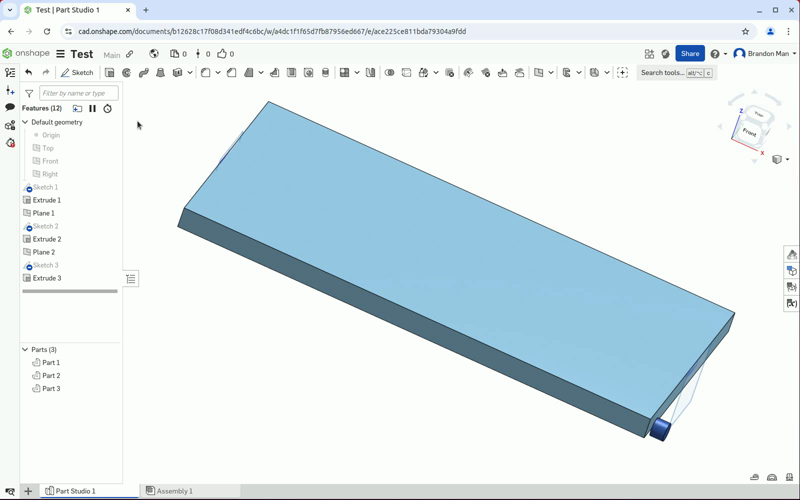
key(left, 2)
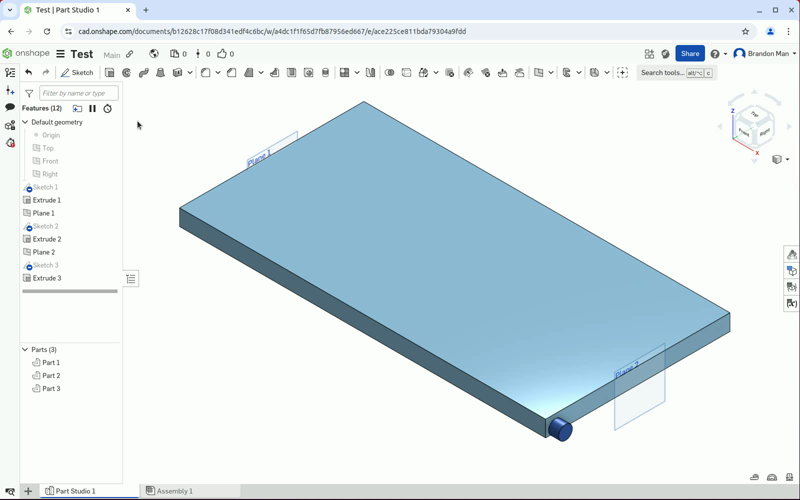
mouse_move(73, 189)
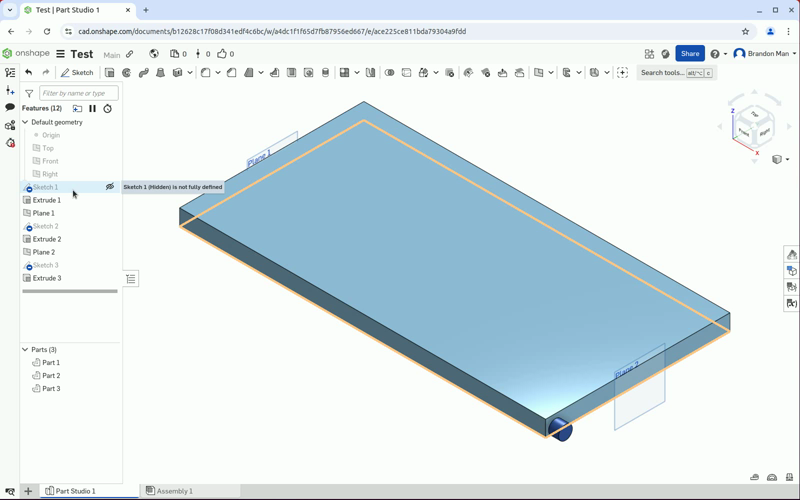
click(73, 189)